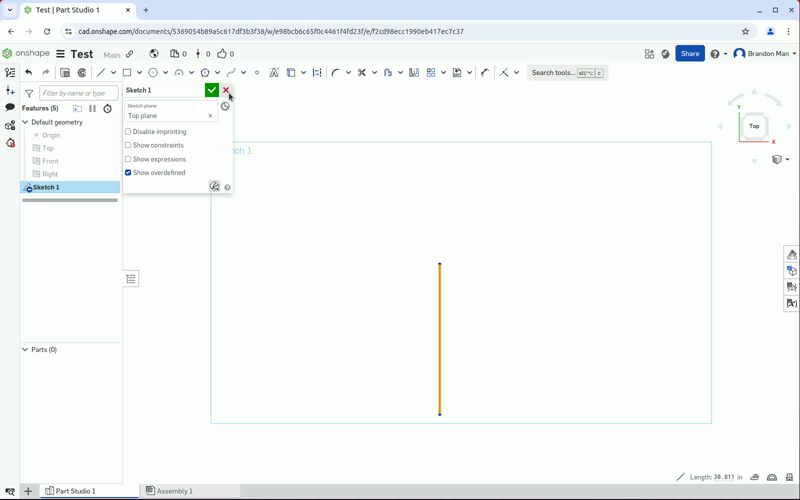
key(shift+h)
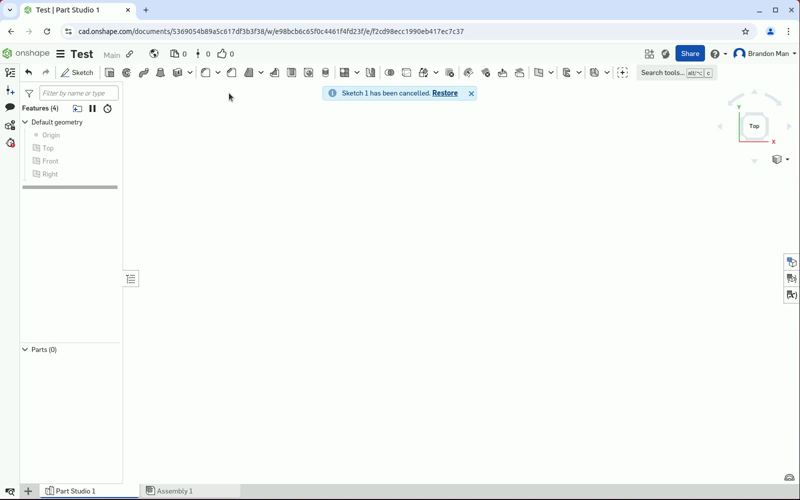
mouse_move(73, 352)
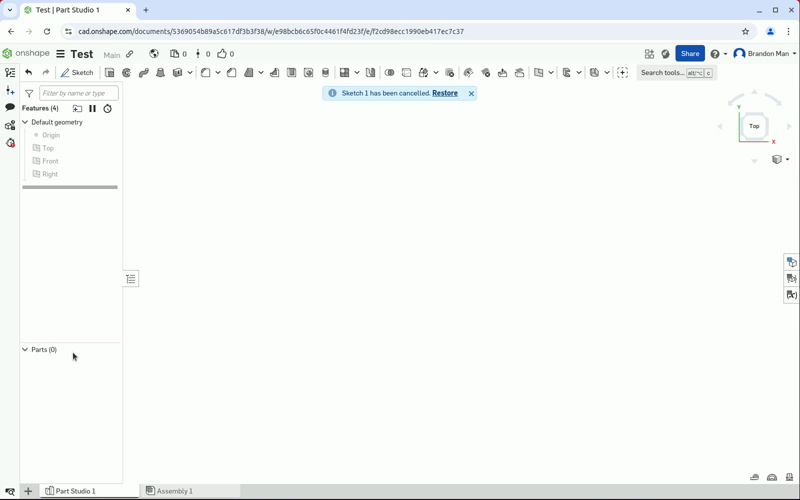
key(y)
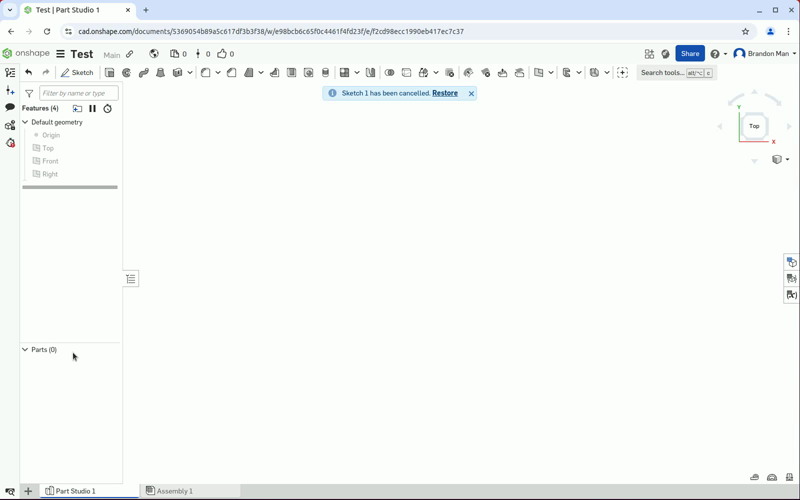
key(shift+p)
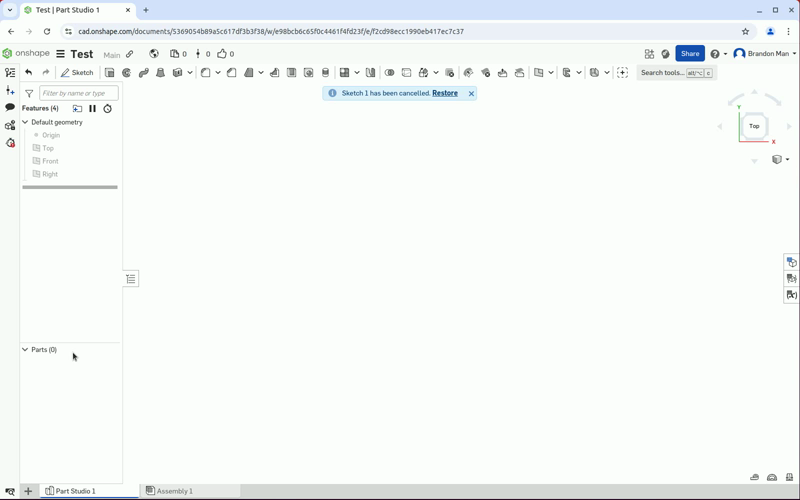
key(space)
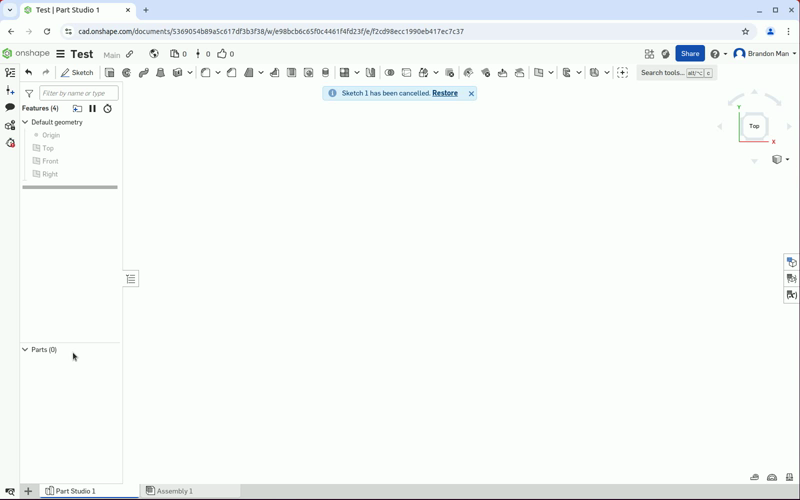
key_down(shift)
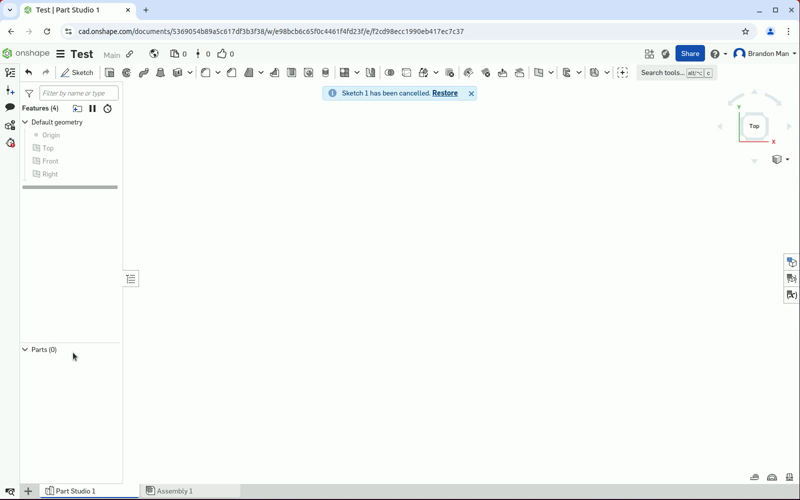
key(up)
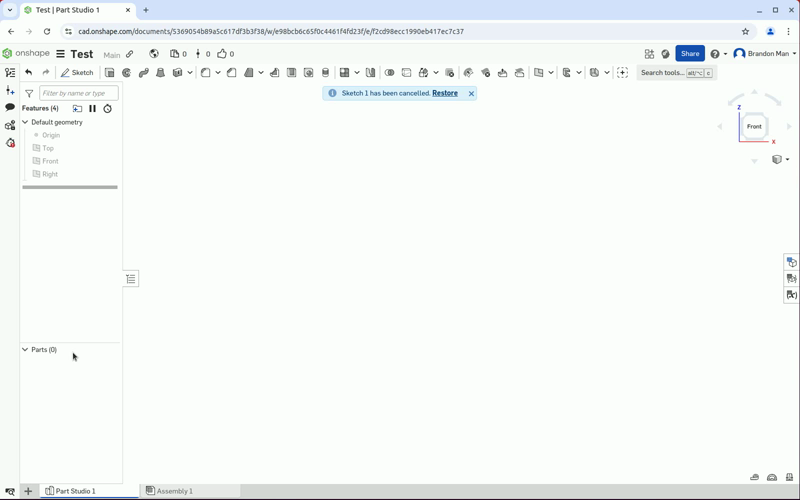
key_up(shift)
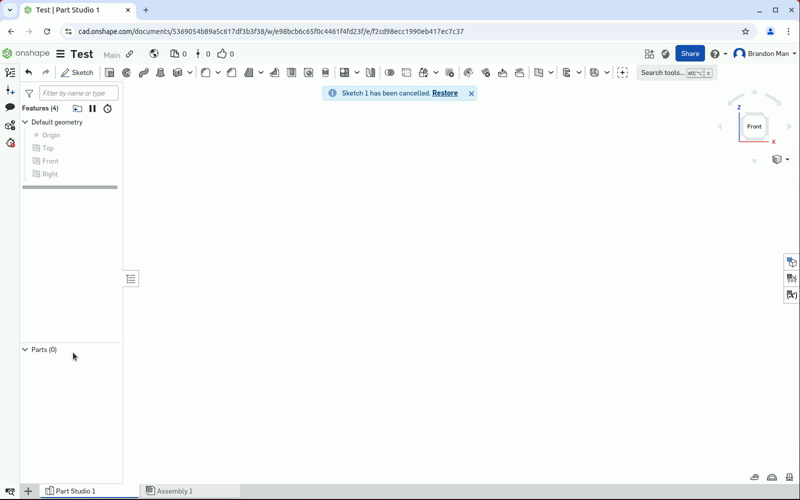
mouse_move(73, 352)
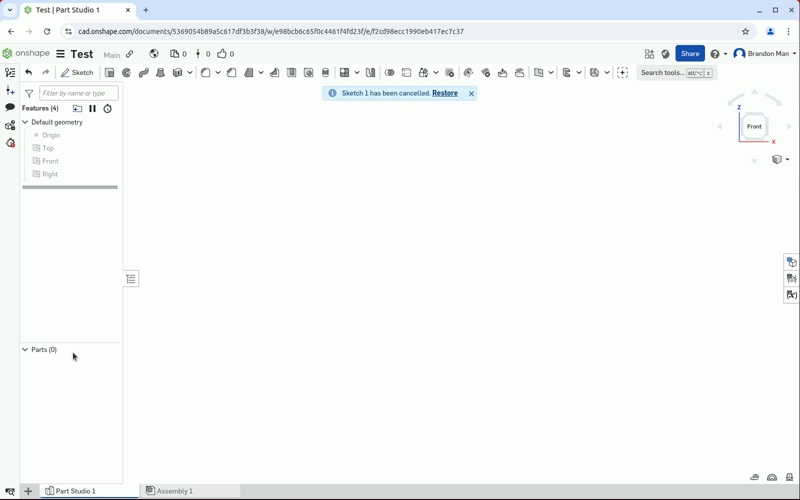
key(shift+y)
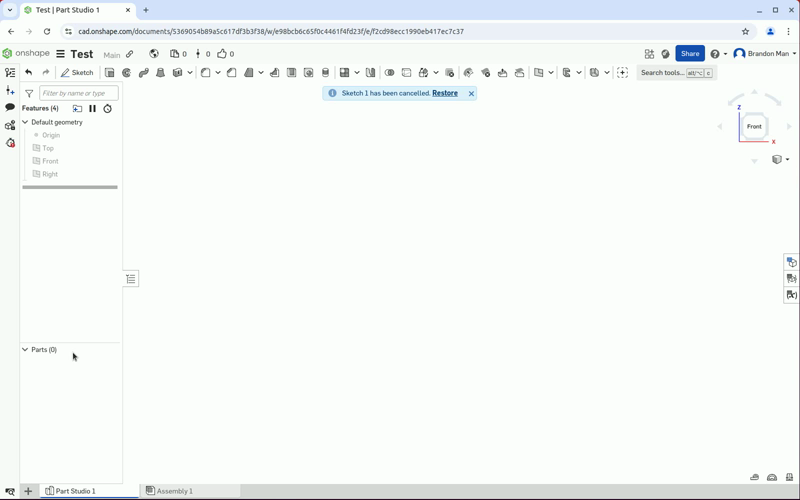
key(shift+s)
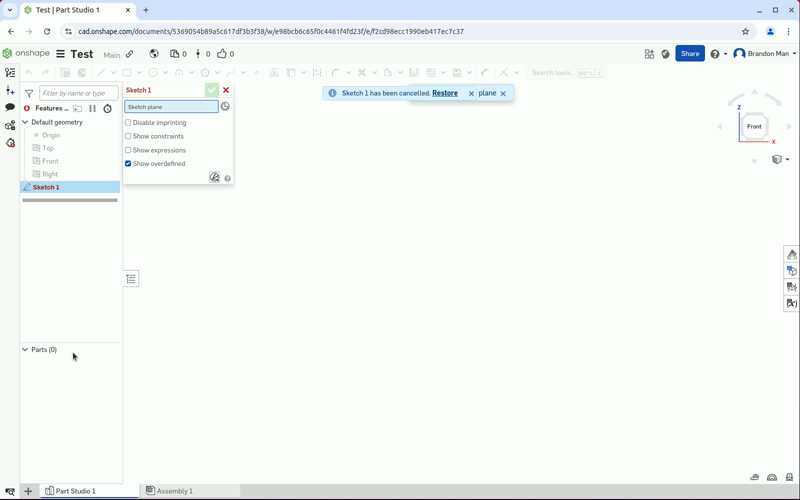
mouse_move(73, 163)
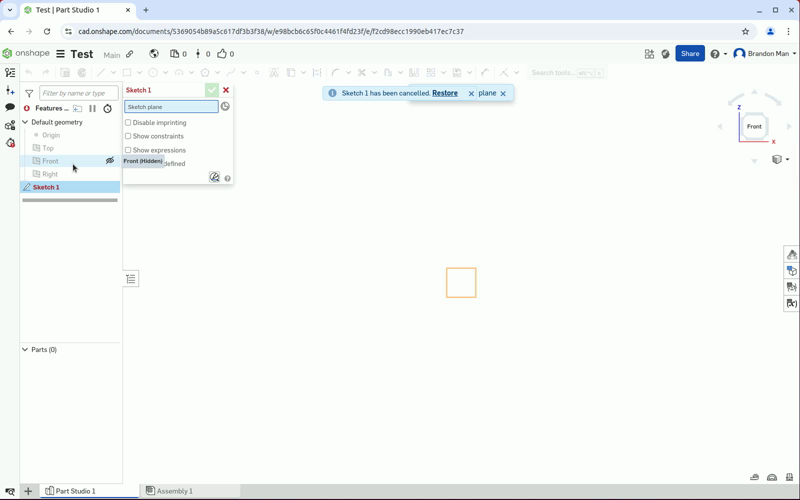
click(73, 163)
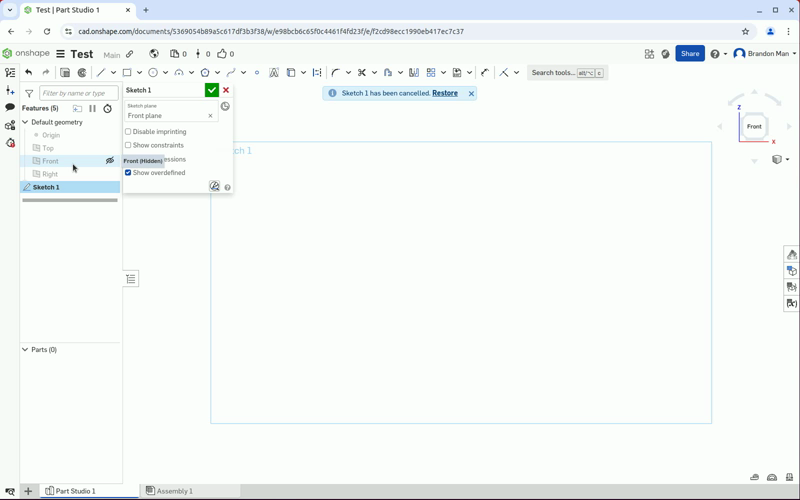
mouse_move(73, 352)
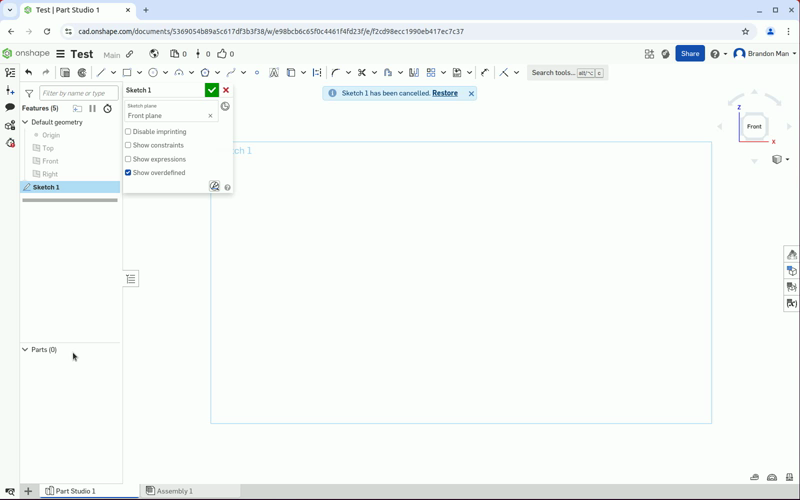
key(y)
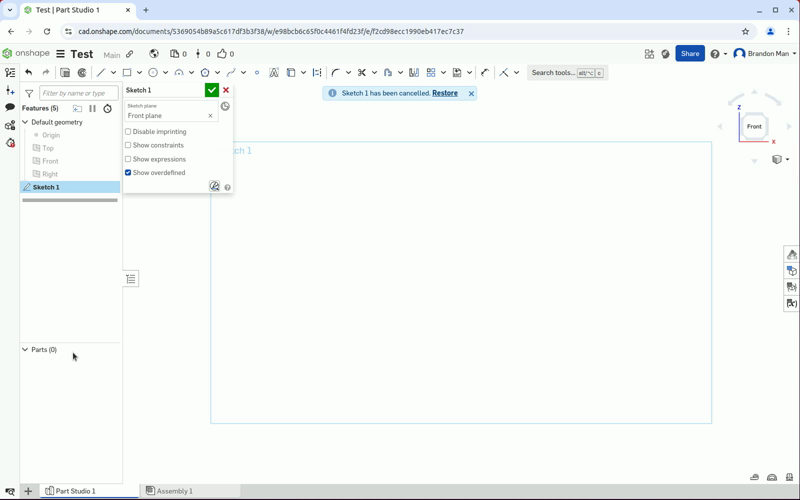
key(l)
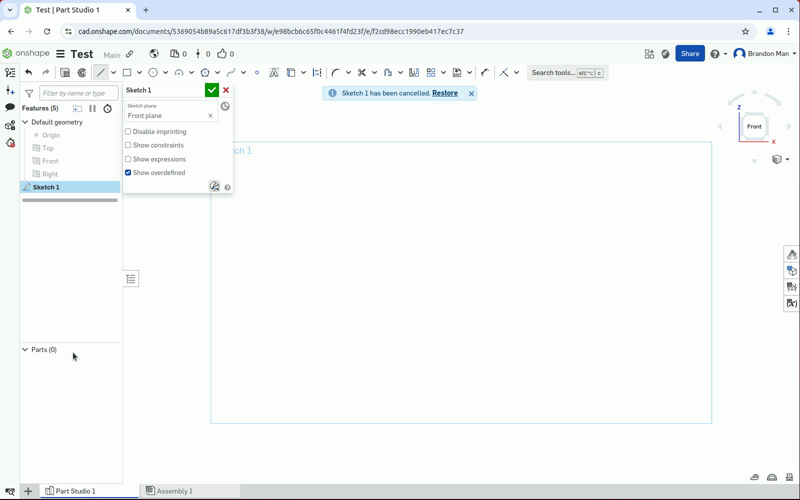
key_down(shift)
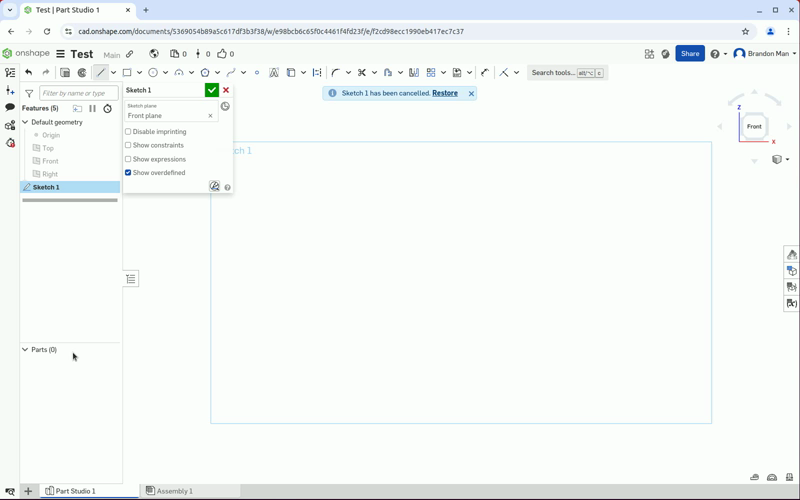
mouse_move(385, 393)
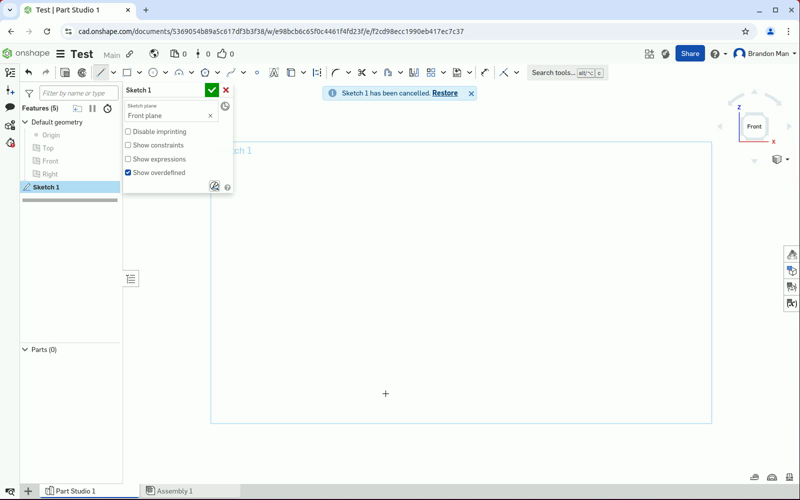
click(385, 393)
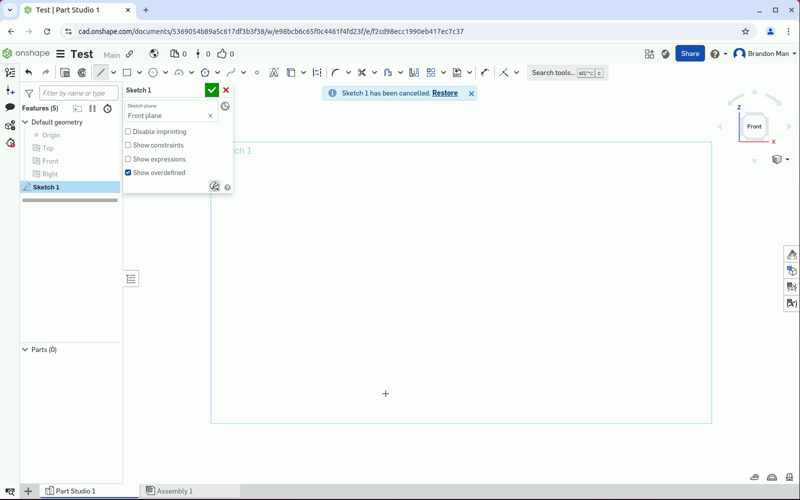
key_up(shift)
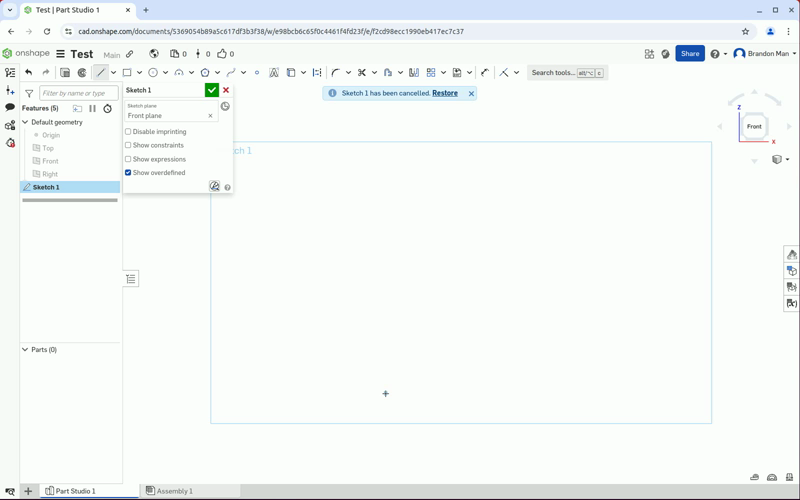
key_down(shift)
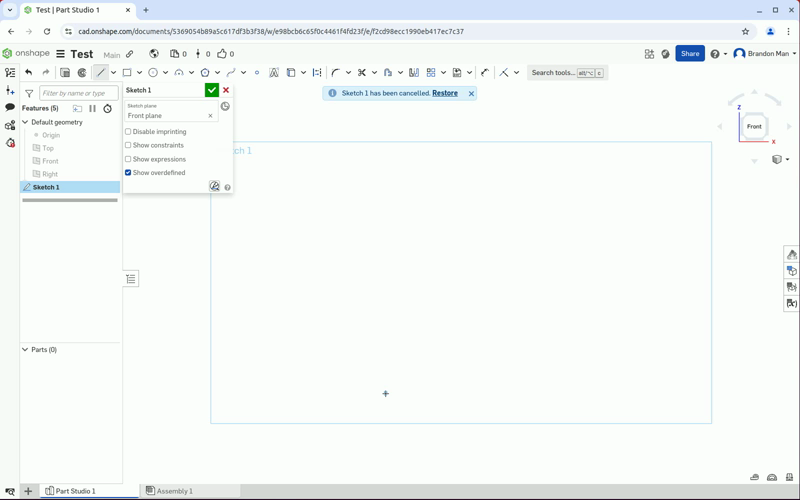
mouse_move(535, 393)
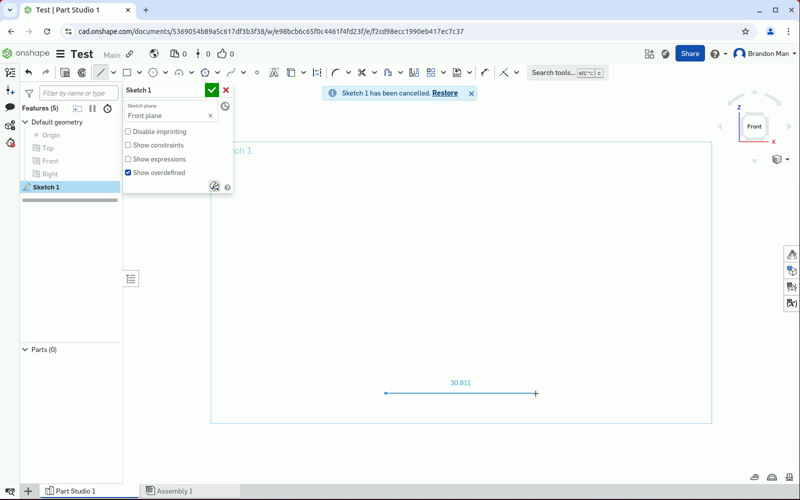
click(535, 393)
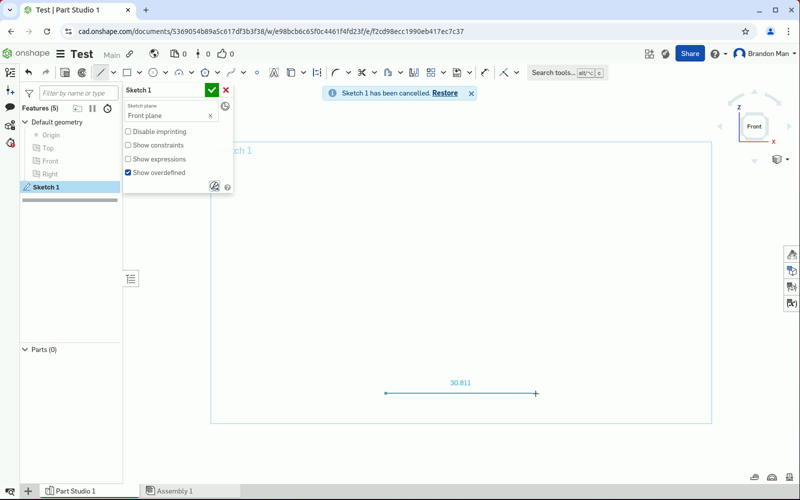
key_up(shift)
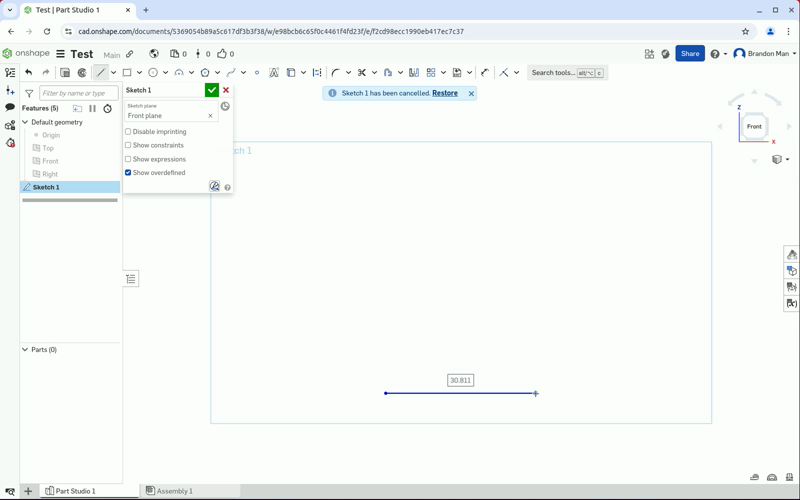
key_down(shift)
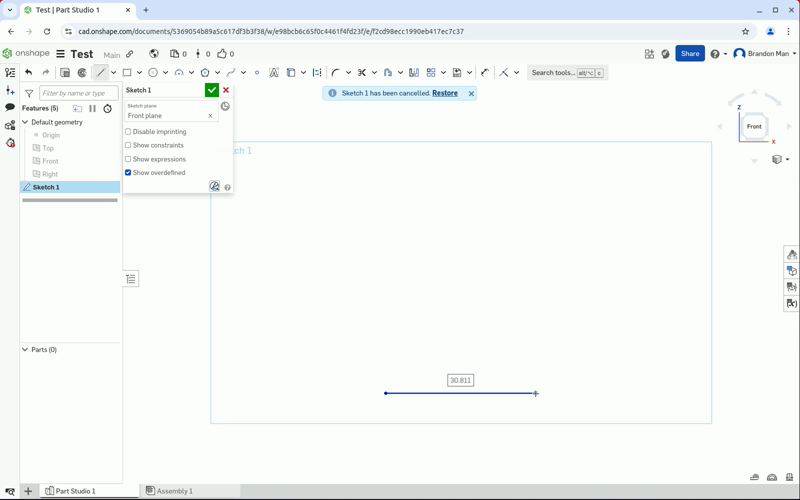
mouse_move(535, 281)
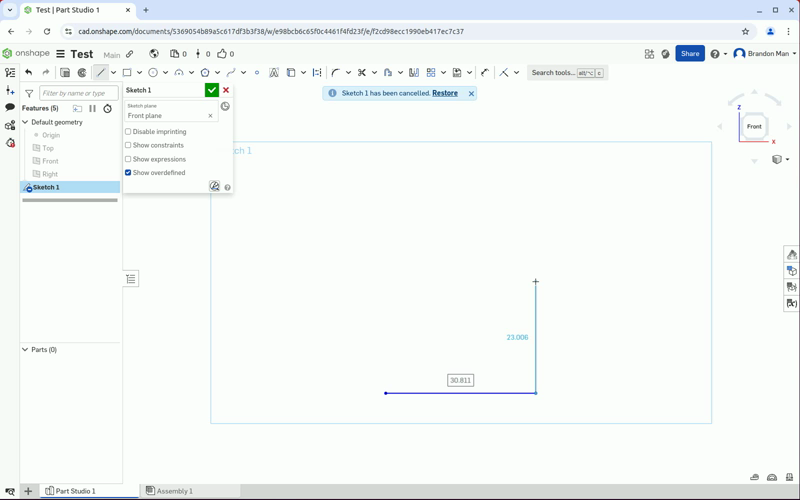
click(535, 281)
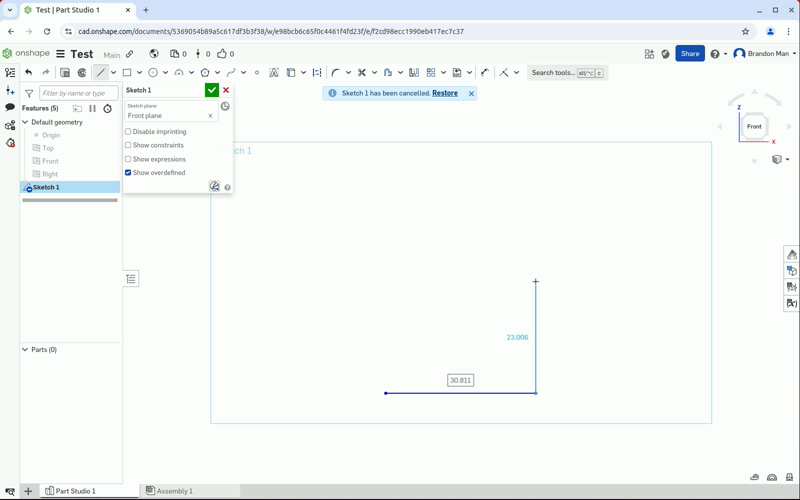
key_up(shift)
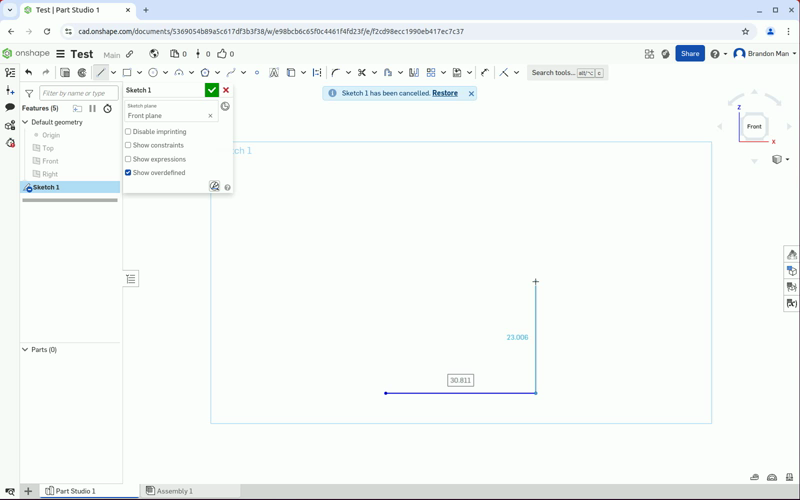
key_down(shift)
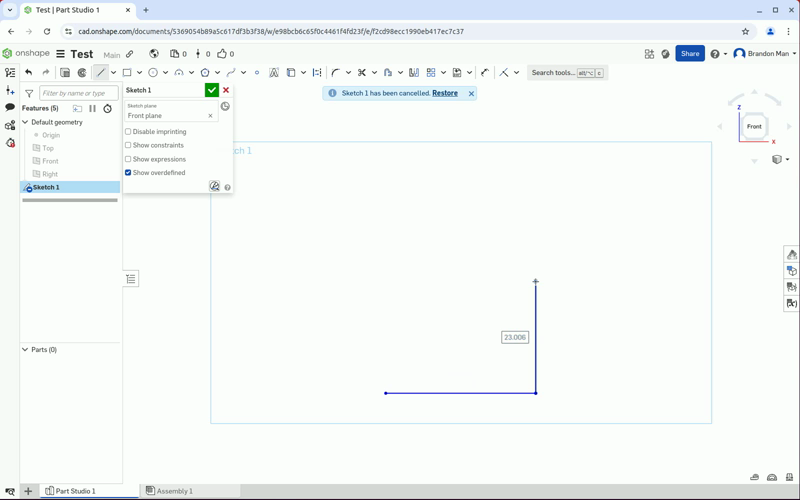
mouse_move(461, 281)
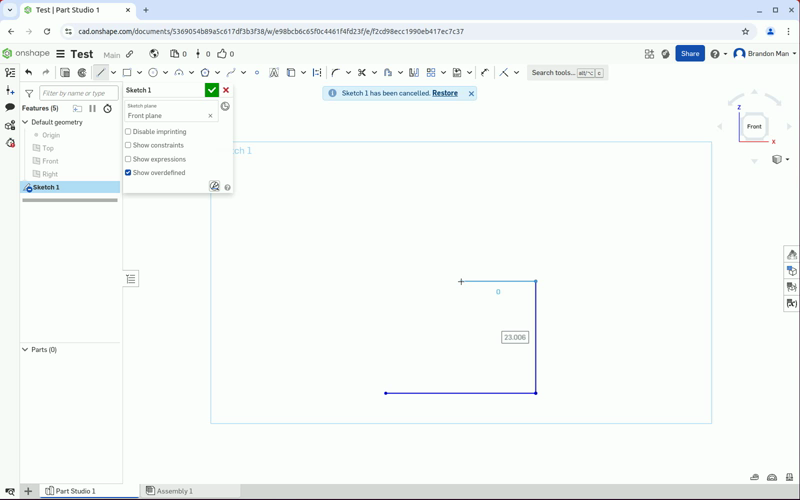
click(461, 281)
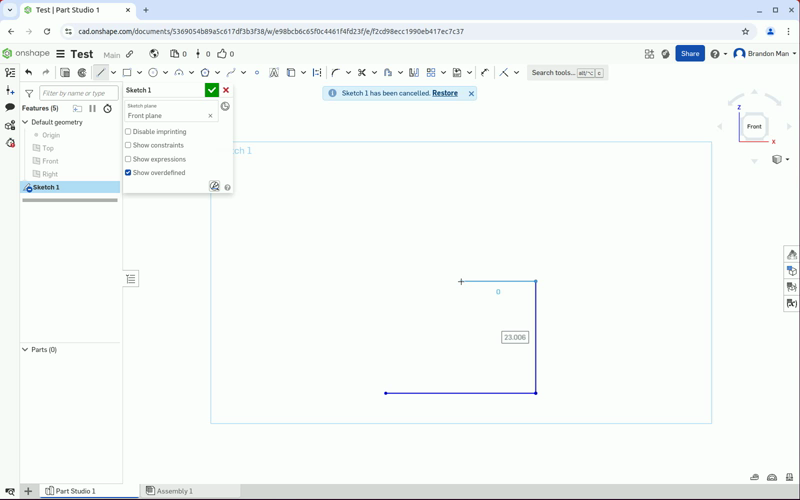
key_up(shift)
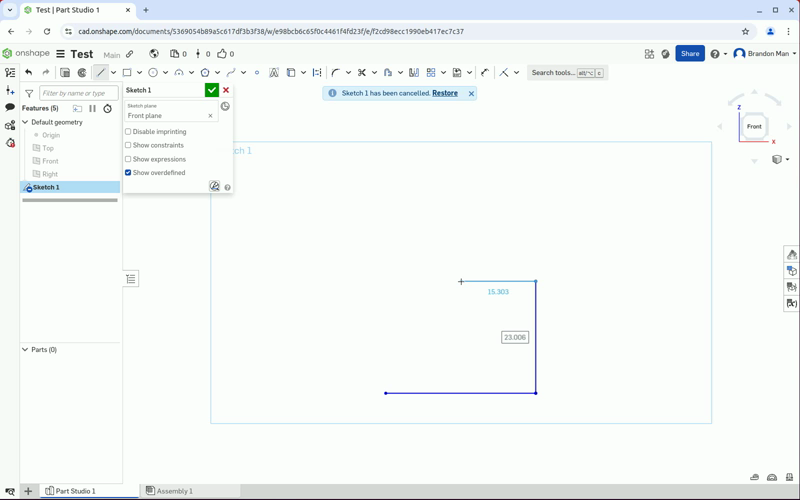
key_down(shift)
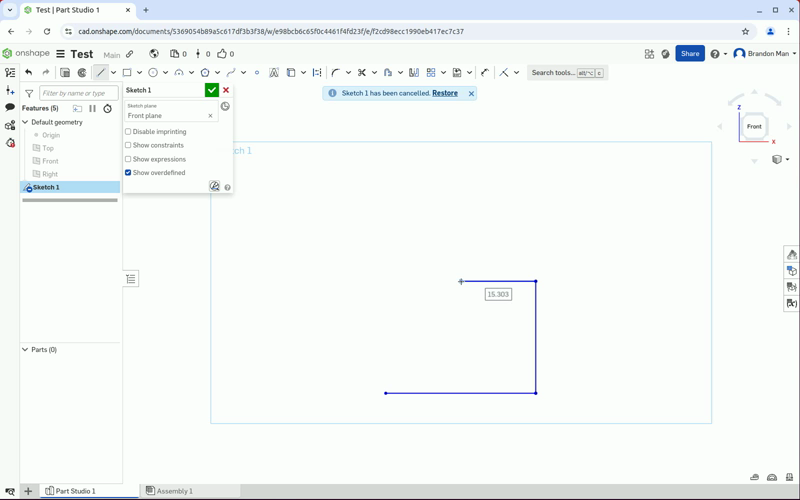
mouse_move(385, 281)
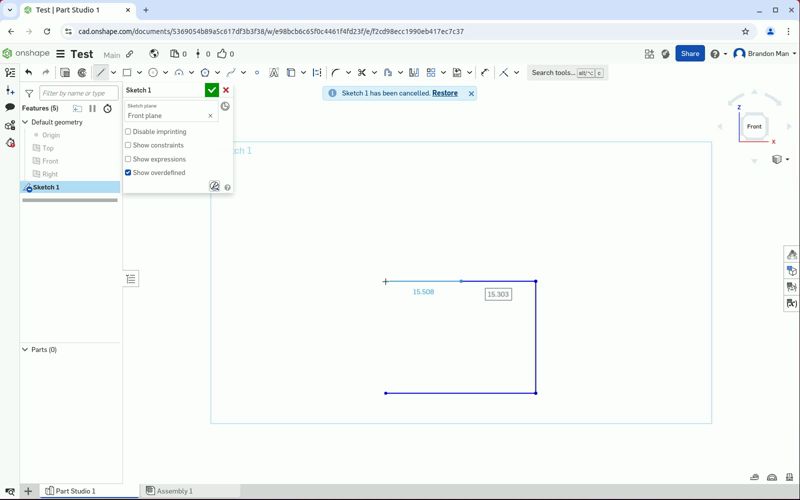
click(385, 281)
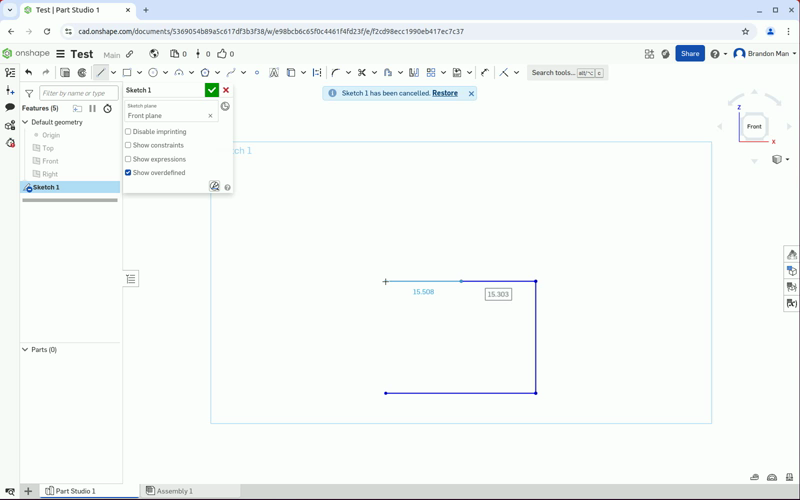
key_up(shift)
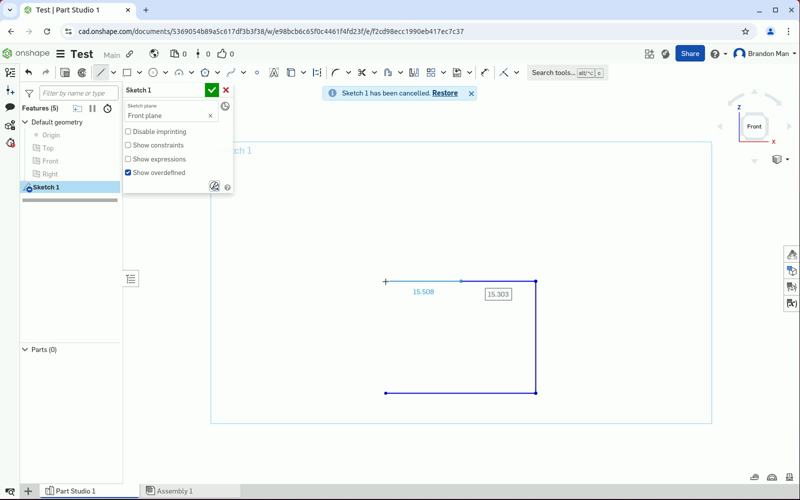
key_down(shift)
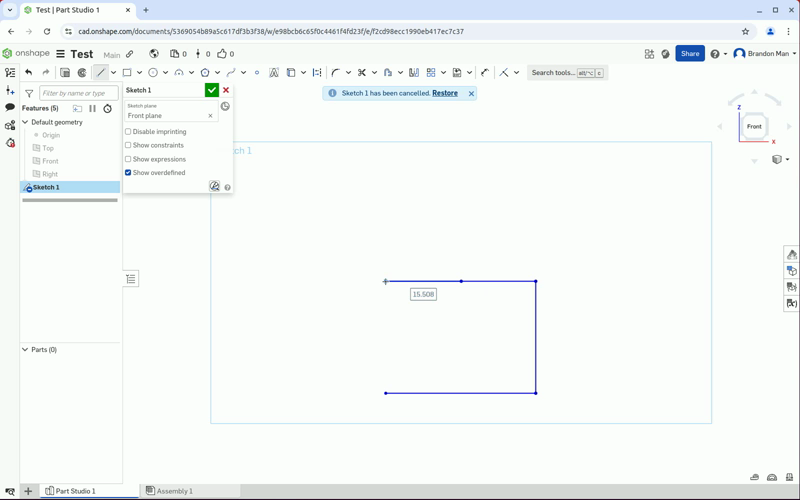
mouse_move(385, 393)
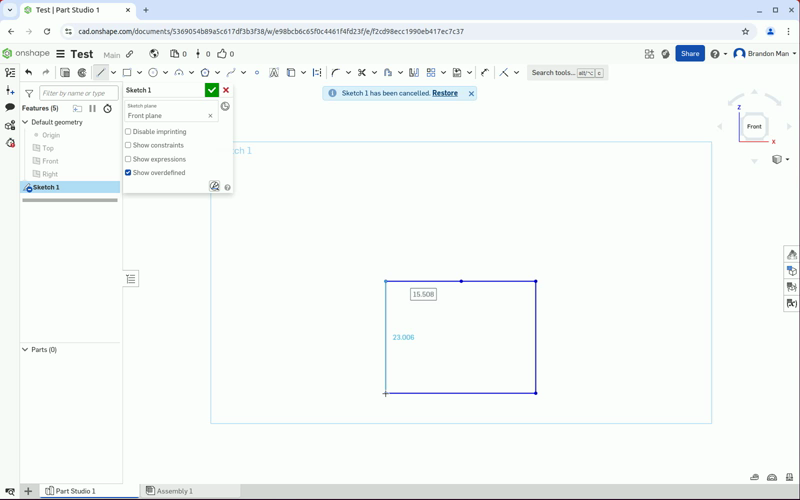
key_up(shift)
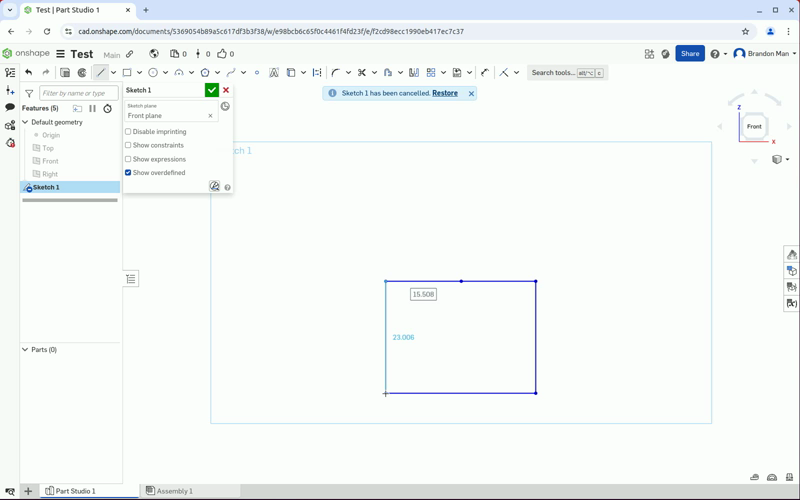
click(385, 393)
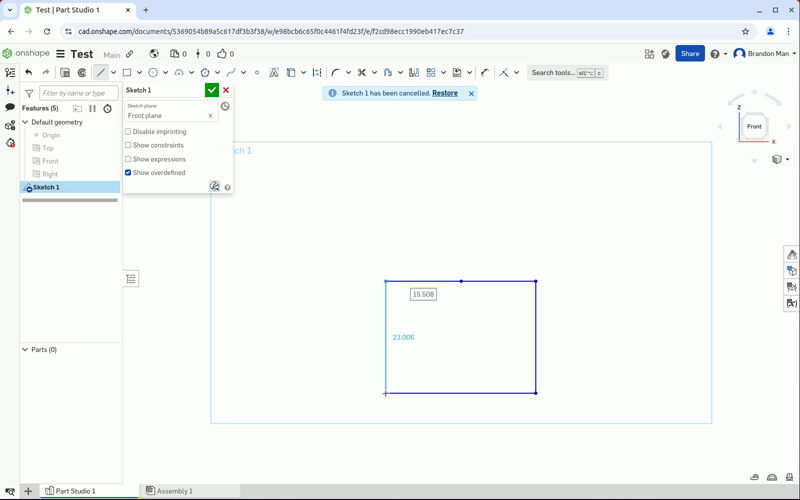
key(esc)
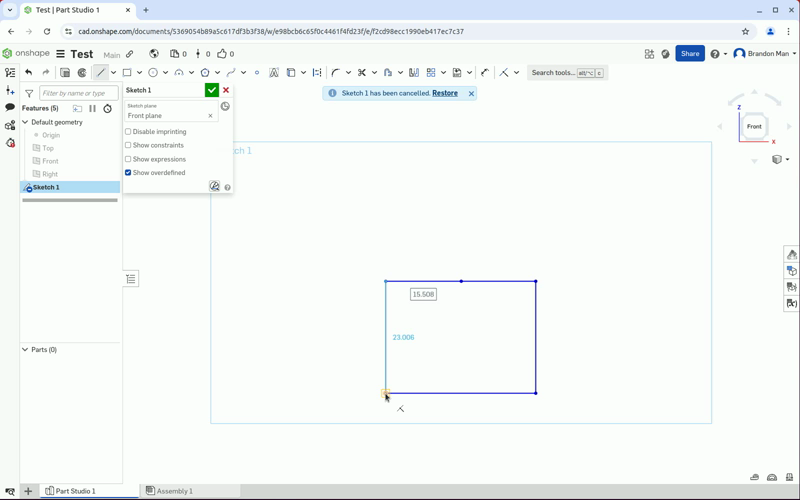
mouse_move(468, 292)
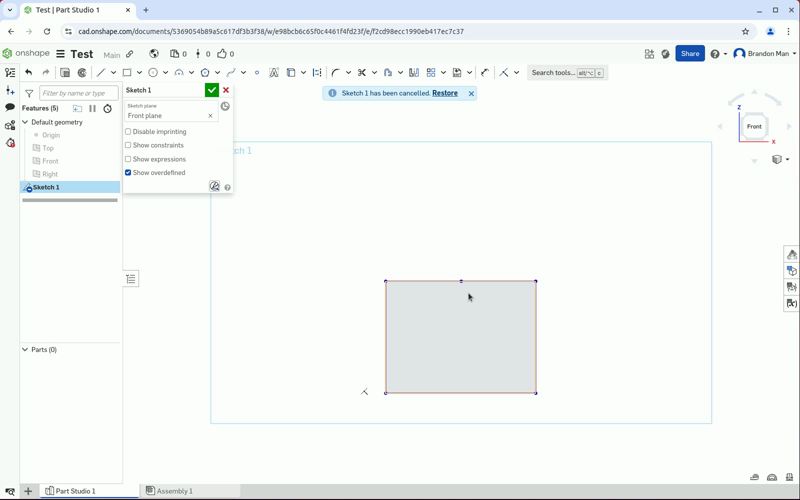
click(468, 292)
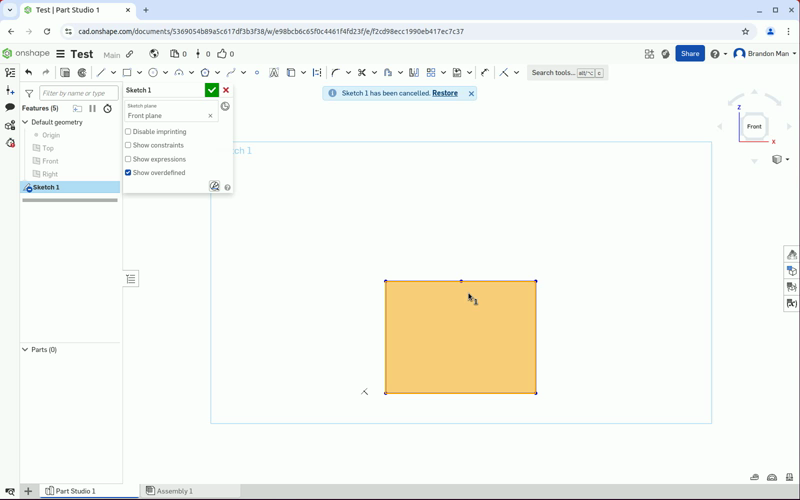
mouse_move(73, 352)
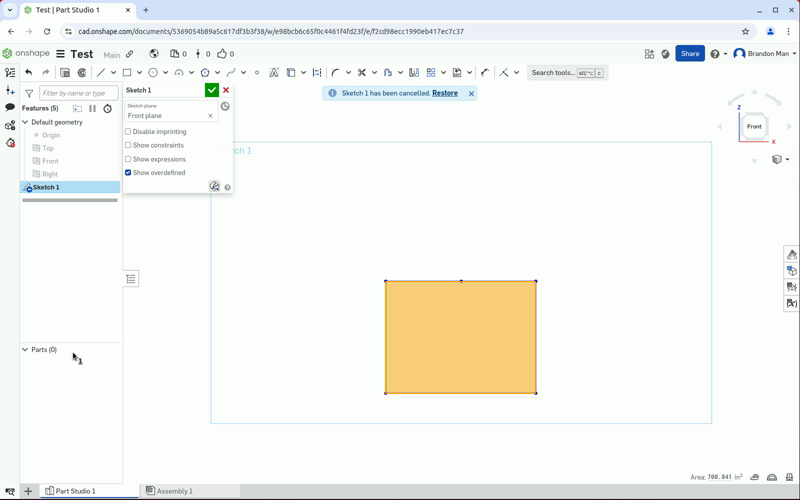
key(shift+y)
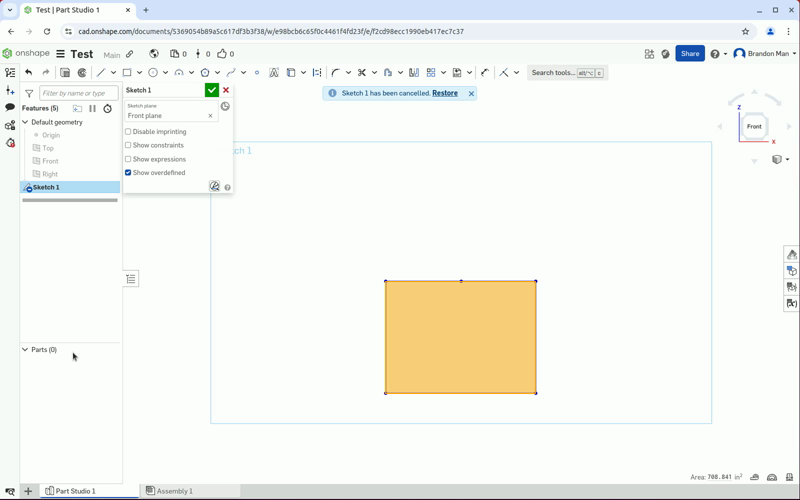
key(shift+e)
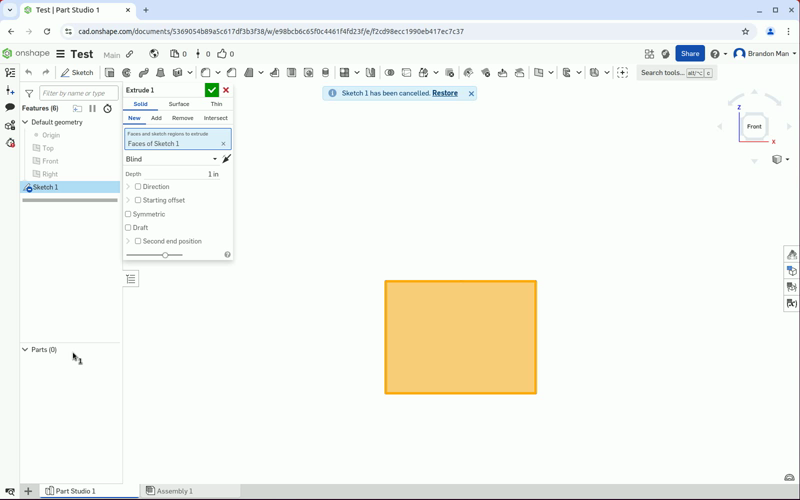
mouse_move(143, 106)
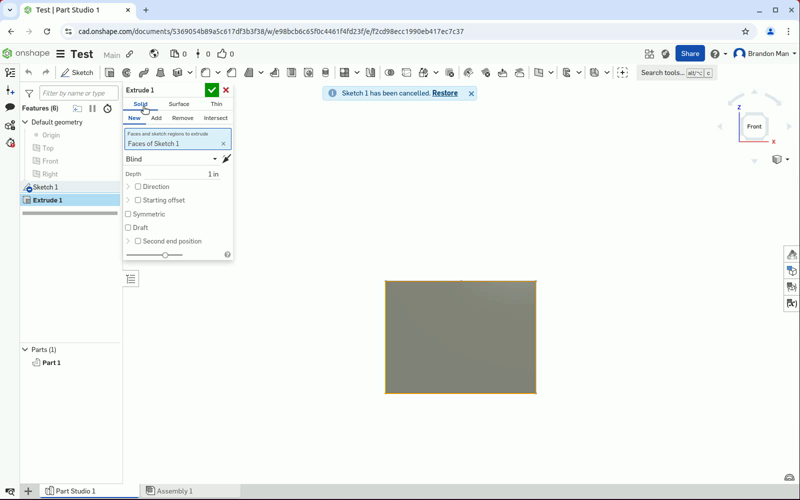
click(143, 106)
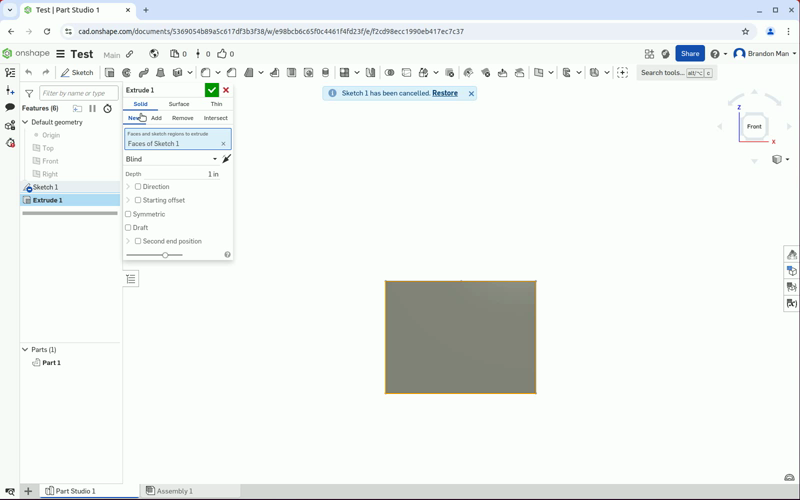
mouse_move(137, 120)
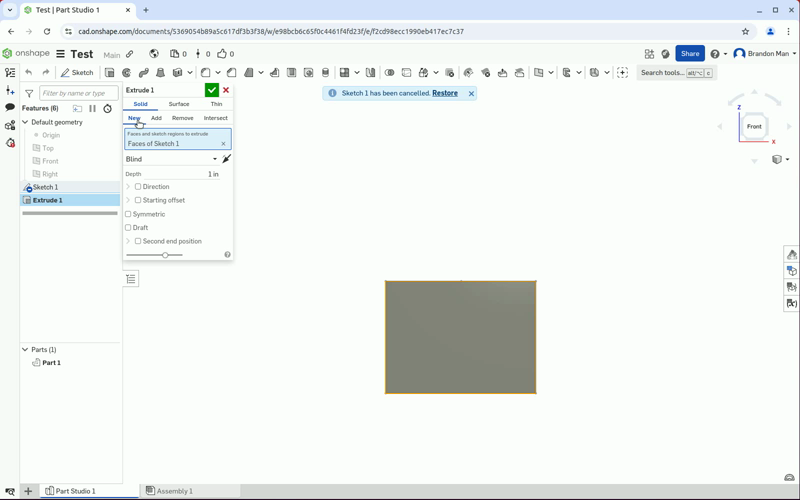
click(137, 120)
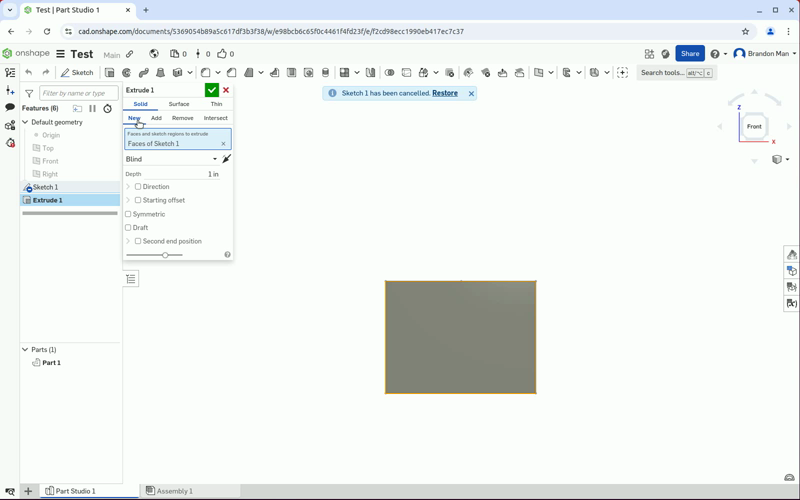
key(tab, 4)
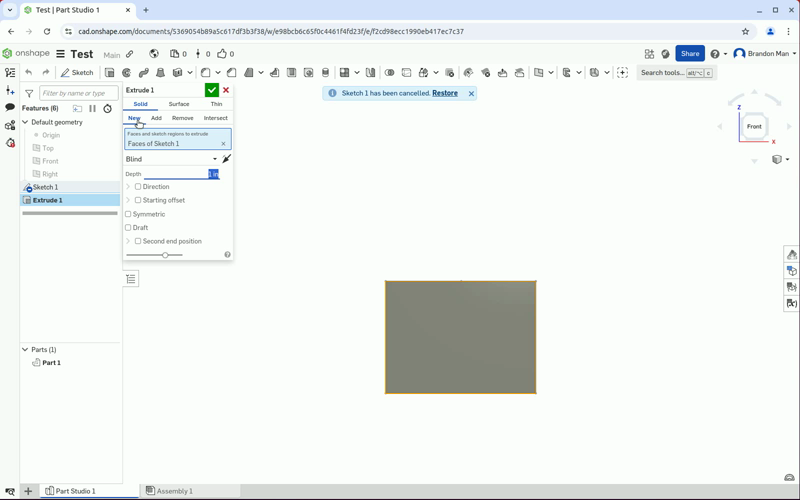
text(23.108)
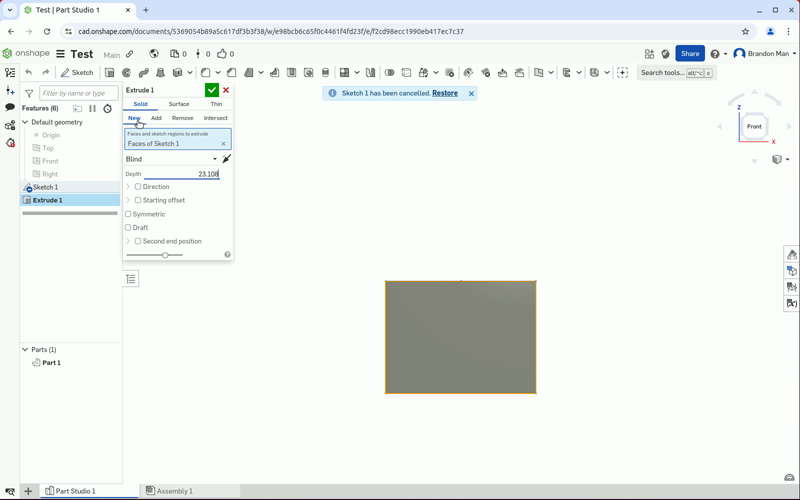
key(enter)
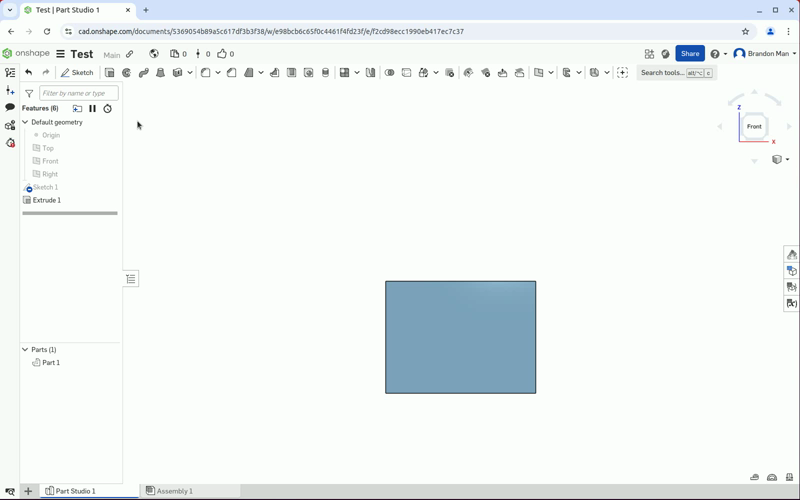
key(shift+h)
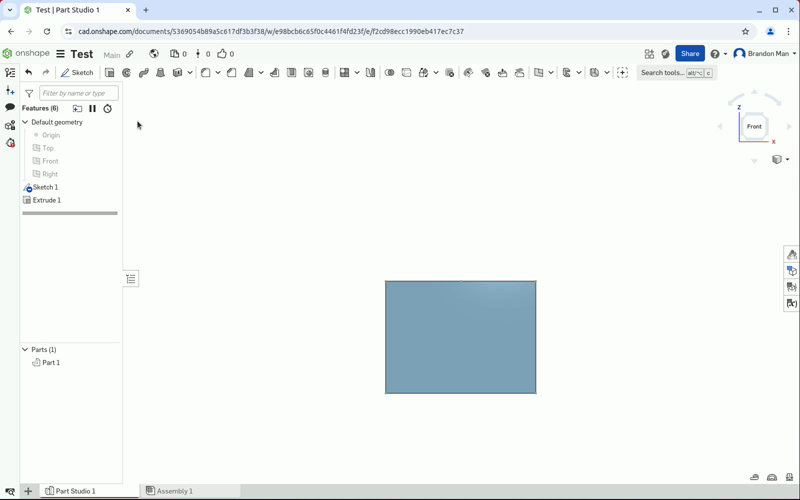
key(shift+h)
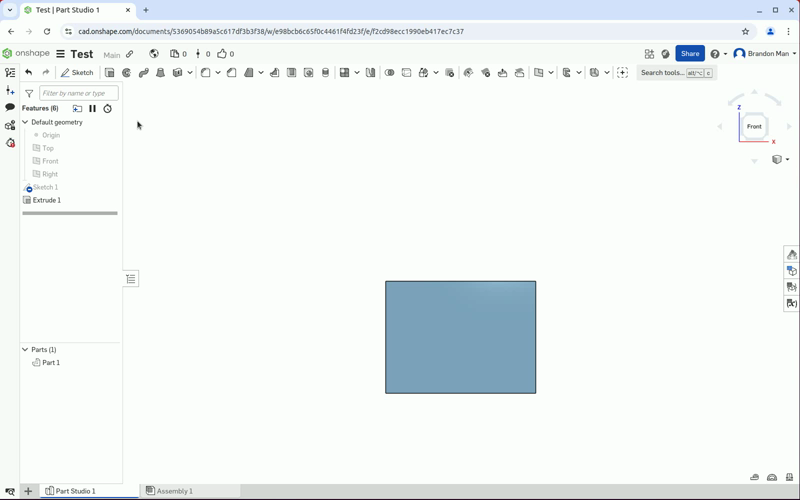
mouse_move(73, 189)
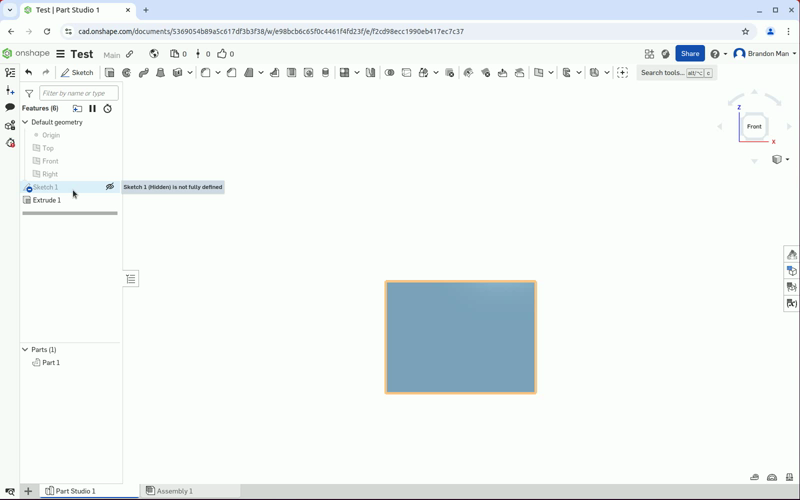
click(73, 189)
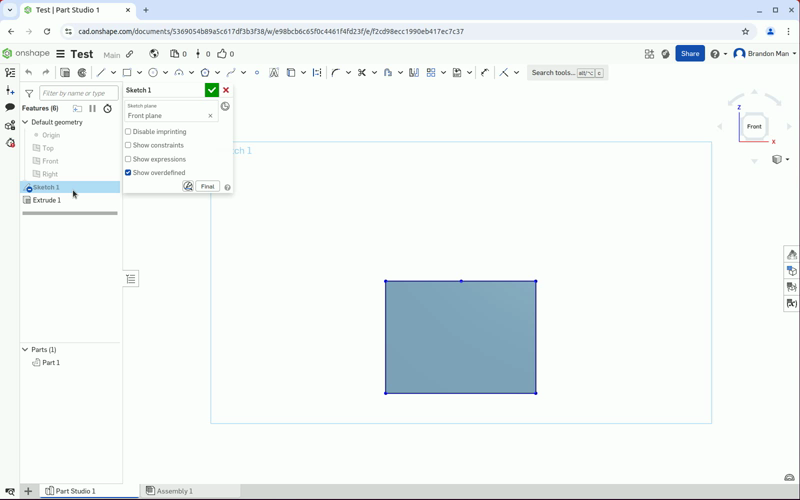
mouse_move(229, 92)
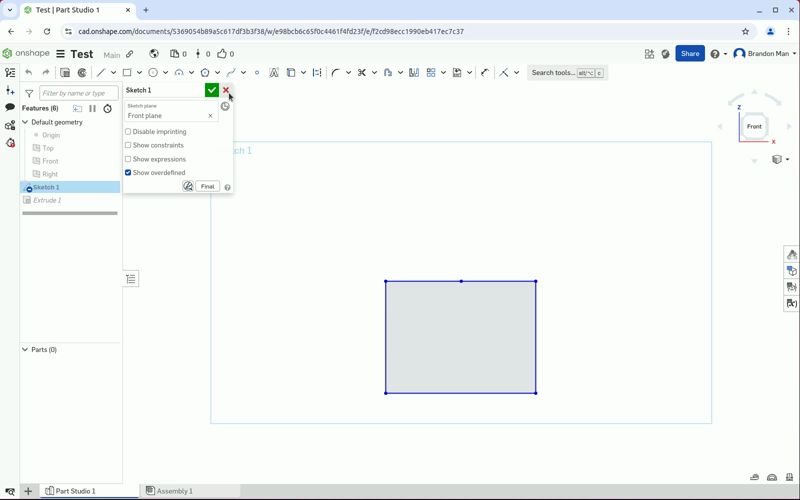
click(229, 92)
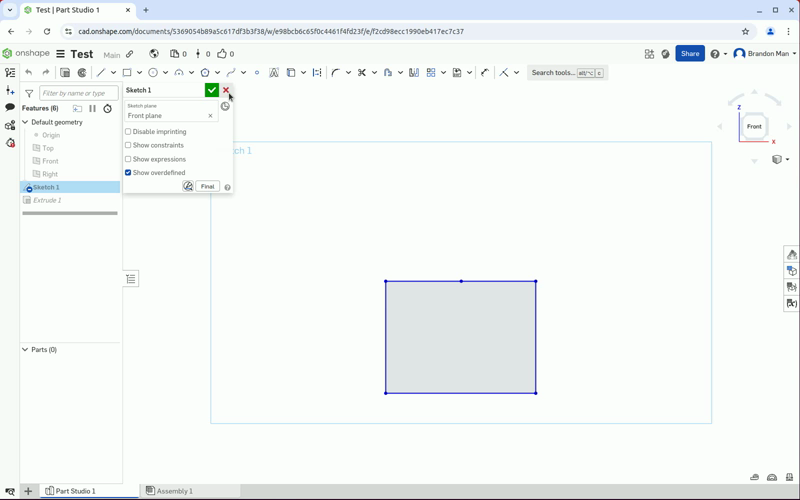
key(shift+s)
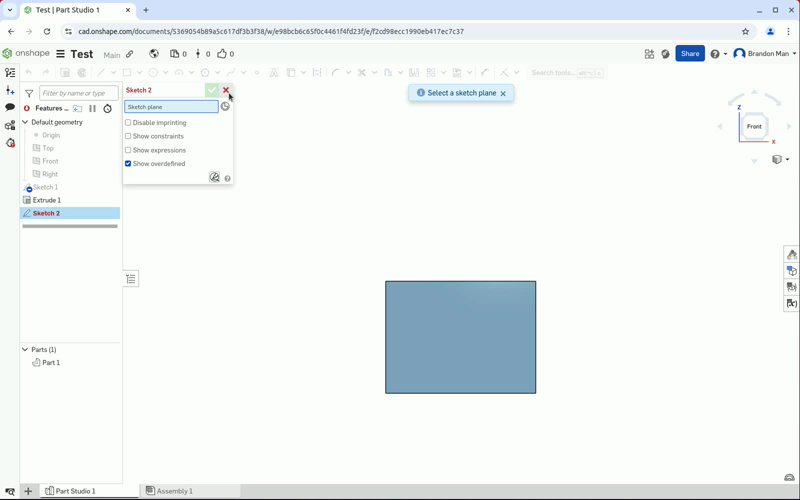
mouse_move(73, 163)
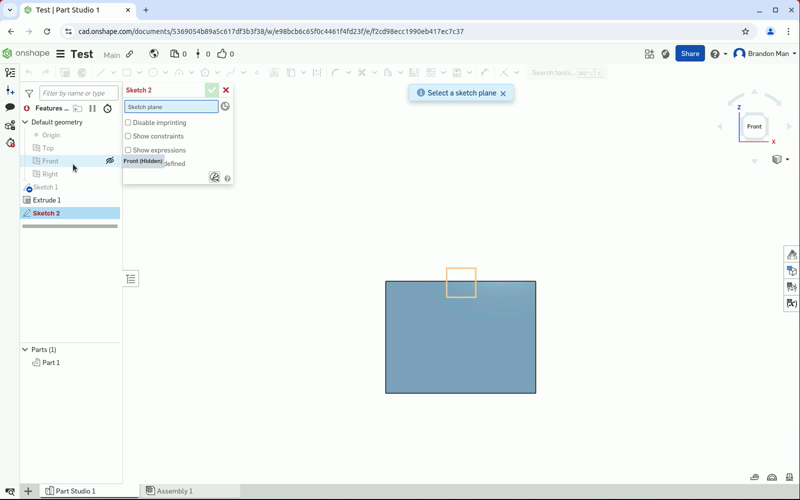
click(73, 163)
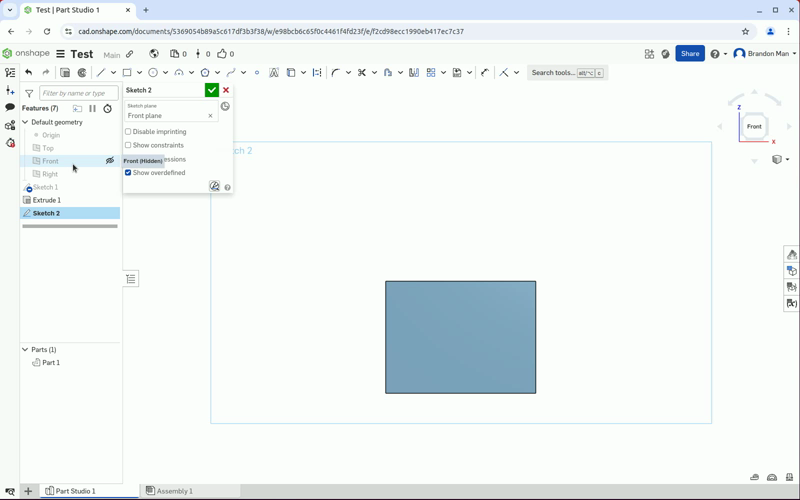
mouse_move(73, 352)
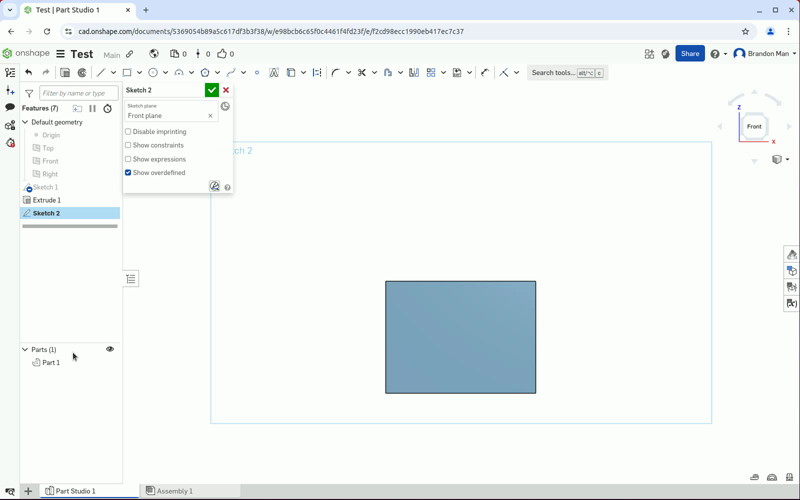
key(y)
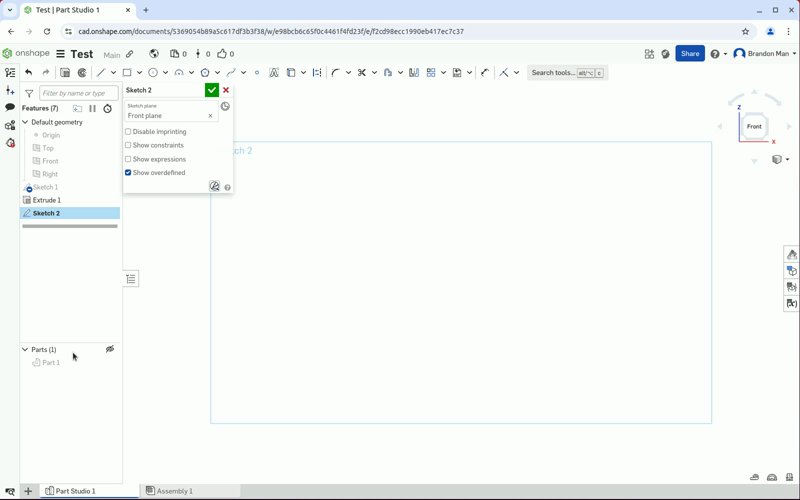
key(l)
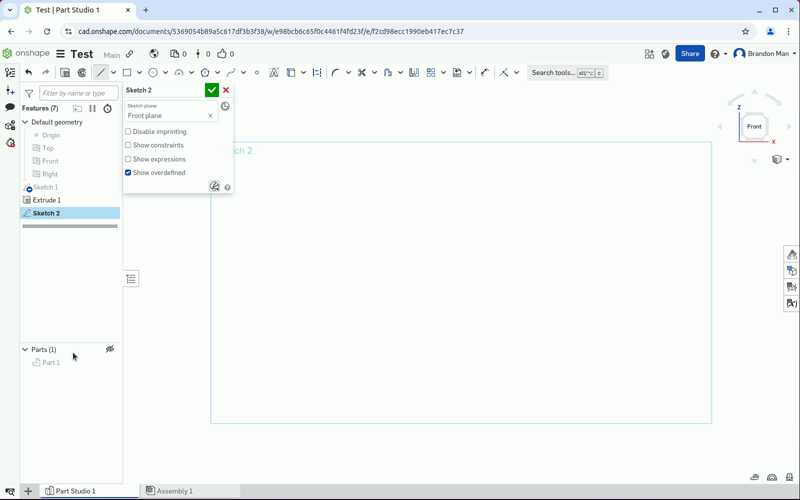
key_down(shift)
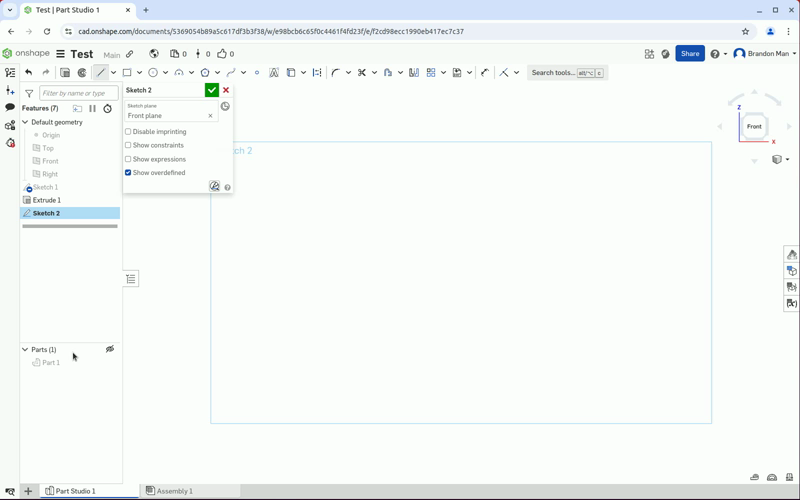
mouse_move(388, 390)
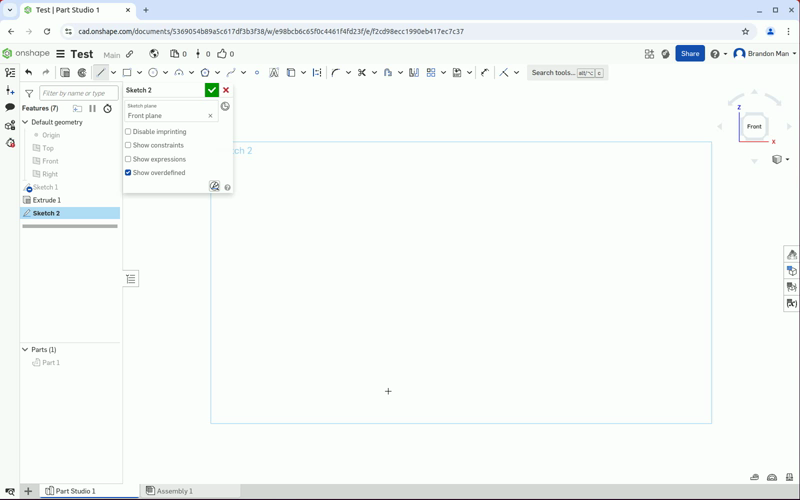
click(388, 390)
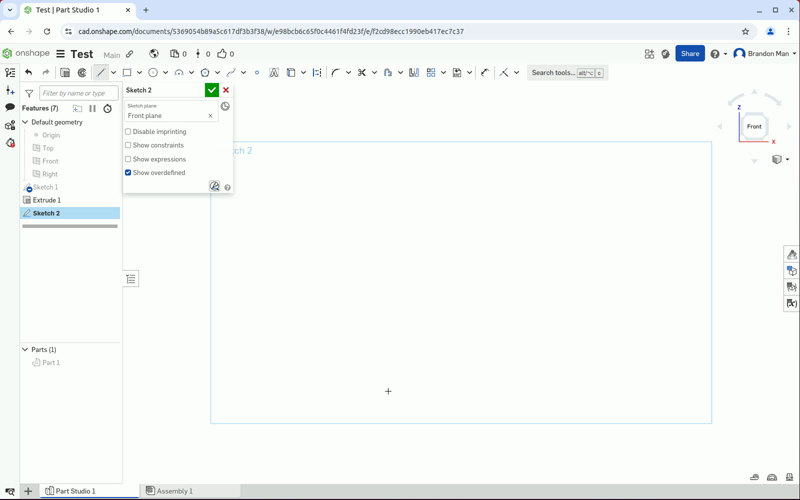
key_up(shift)
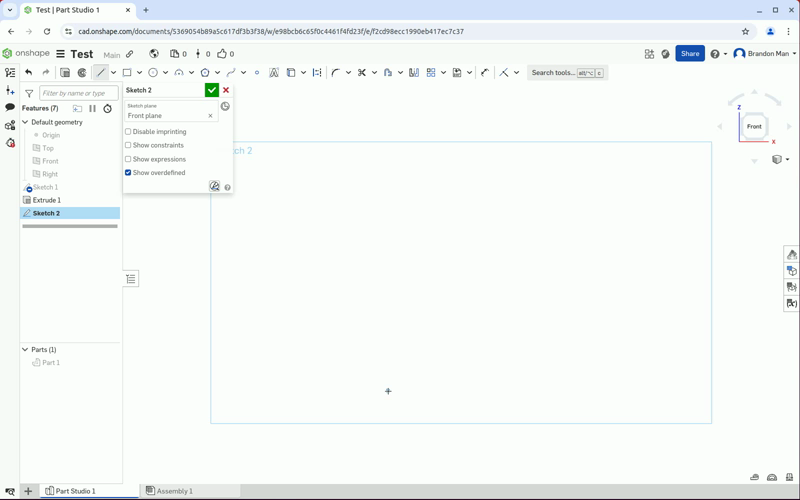
key_down(shift)
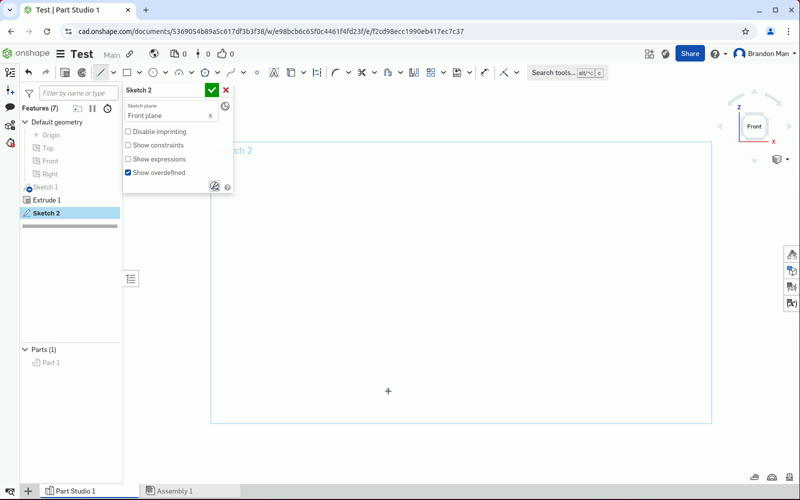
mouse_move(533, 390)
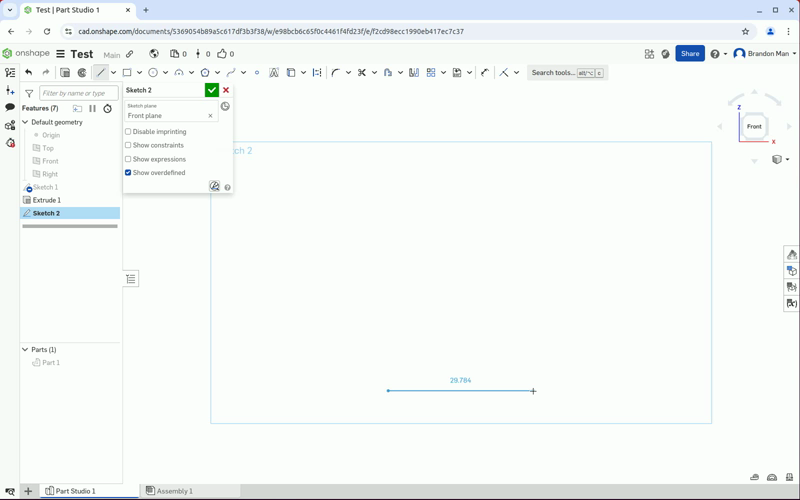
click(533, 390)
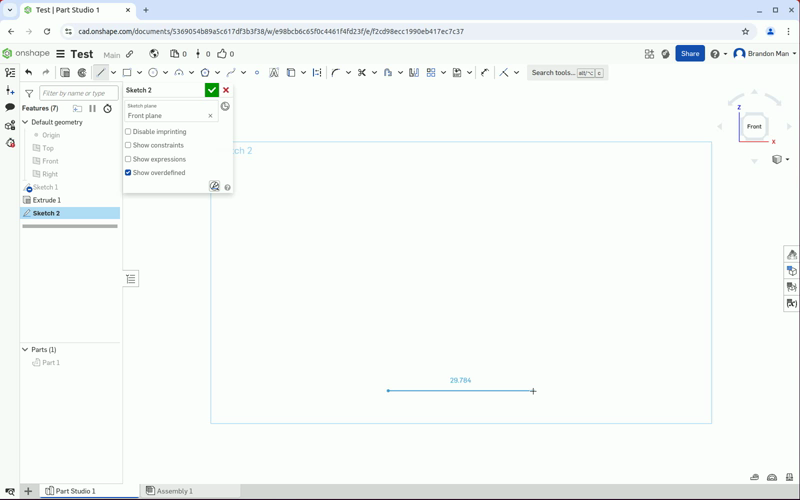
key_up(shift)
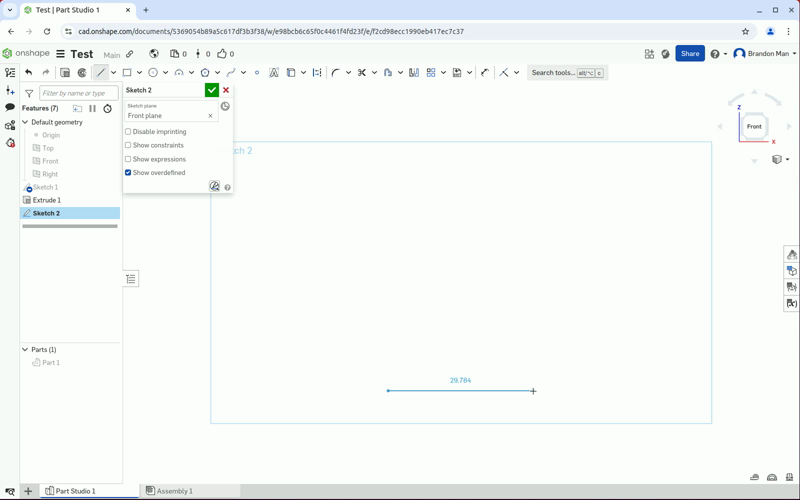
key_down(shift)
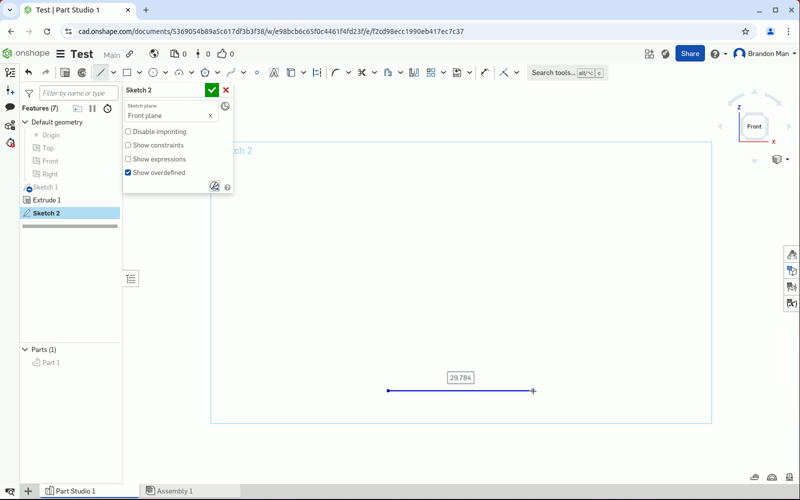
mouse_move(533, 283)
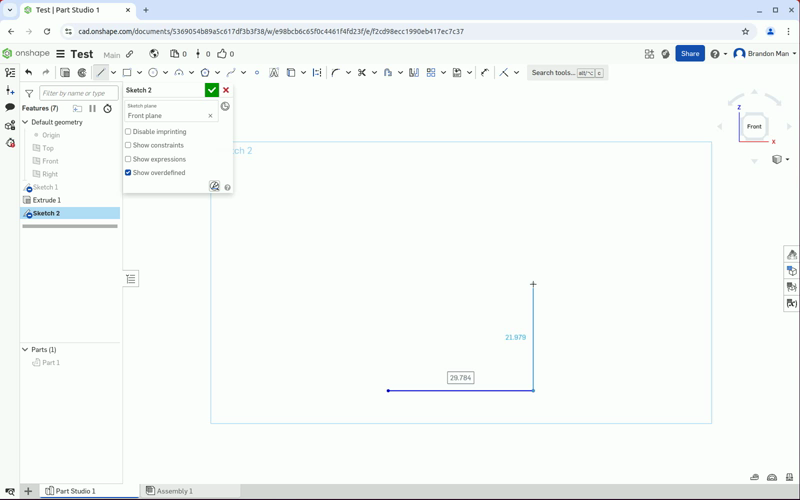
click(533, 283)
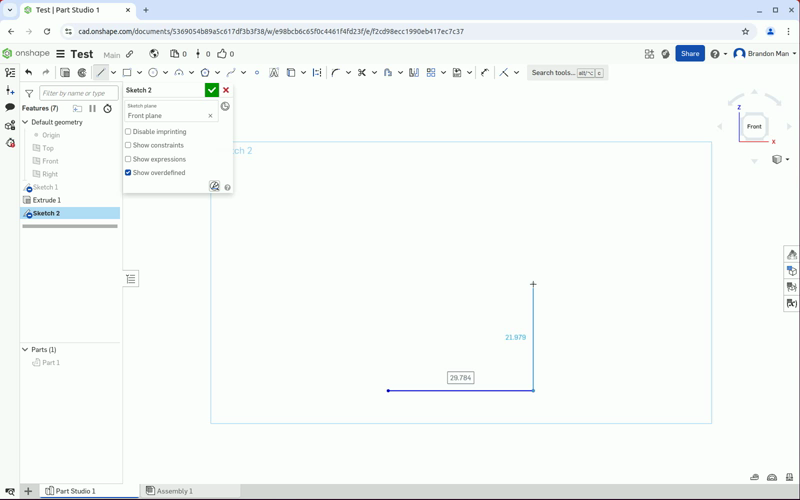
key_up(shift)
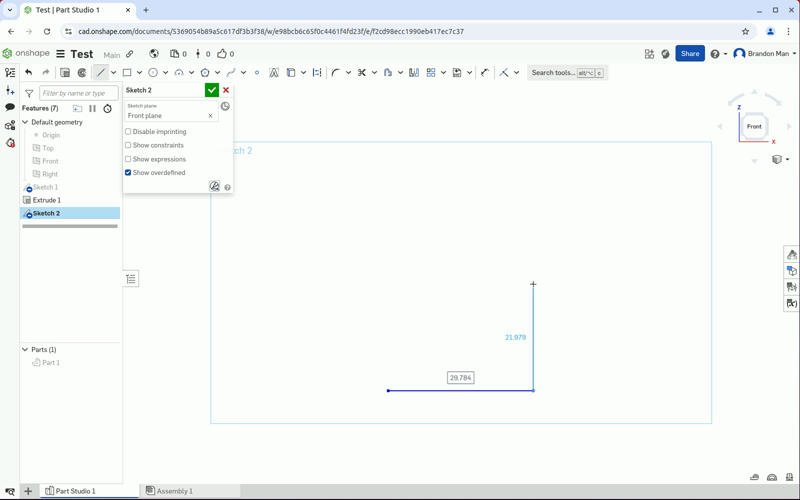
key_down(shift)
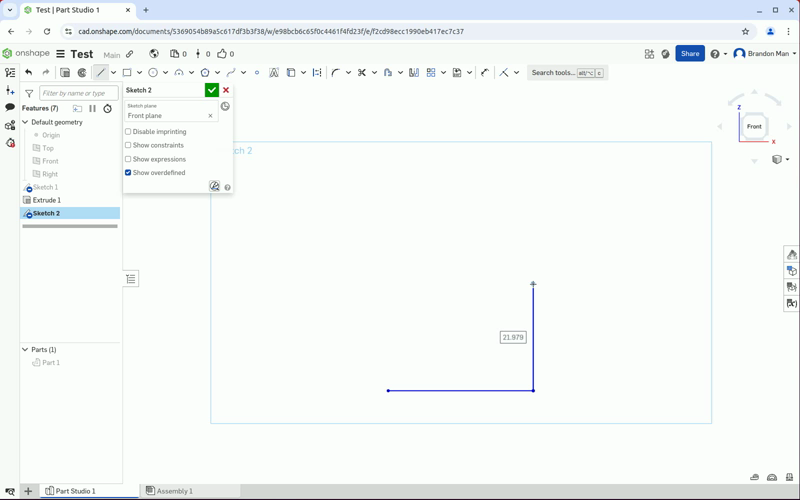
mouse_move(388, 283)
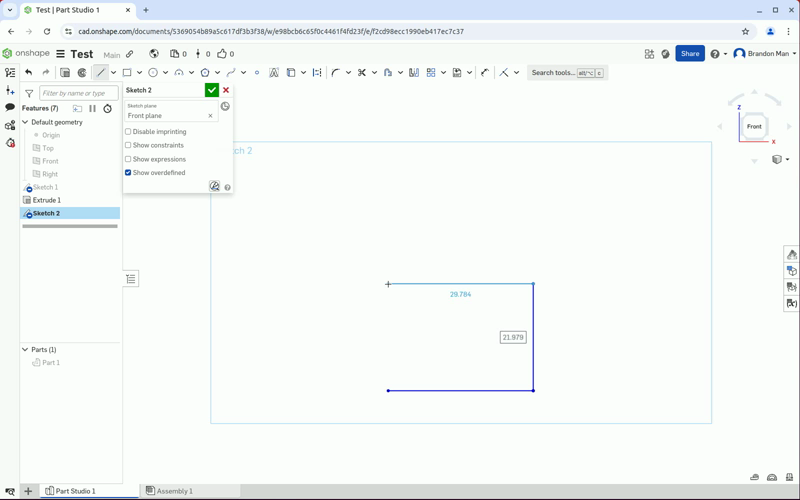
click(388, 283)
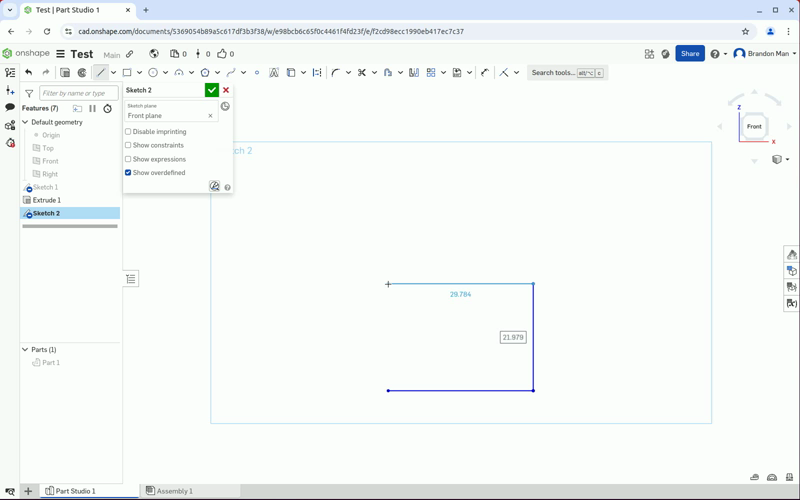
key_up(shift)
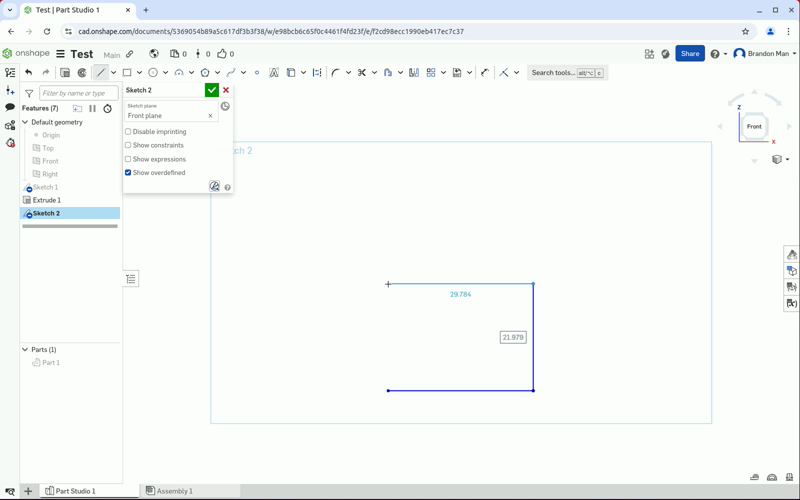
key_down(shift)
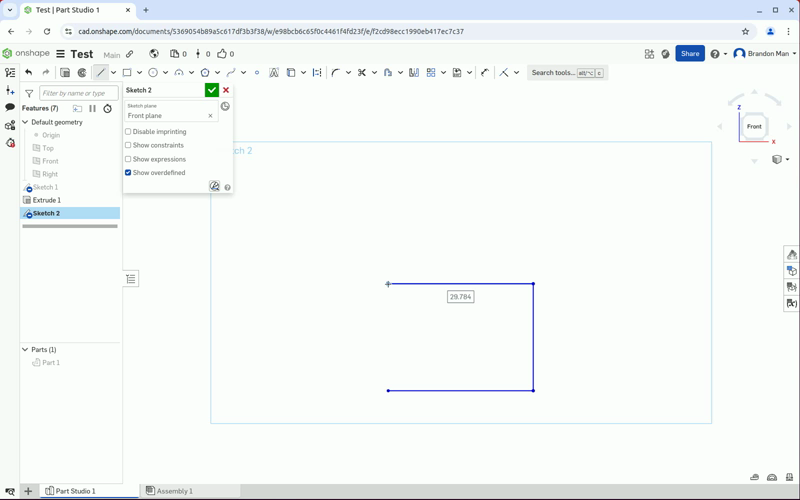
mouse_move(388, 390)
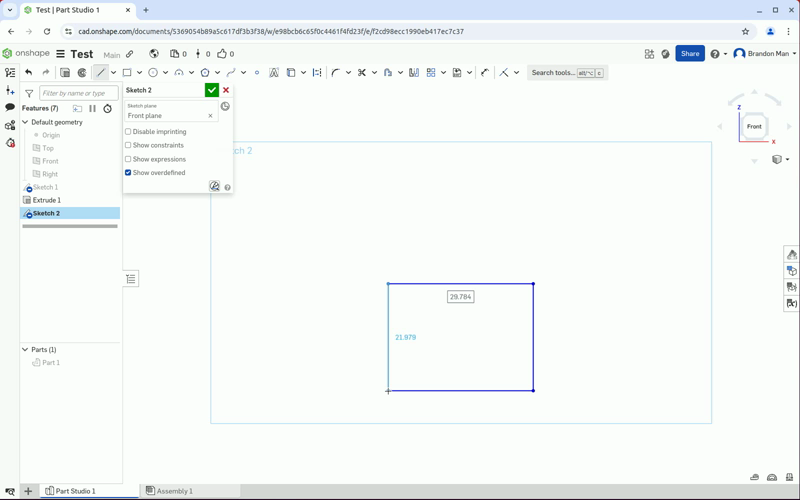
key_up(shift)
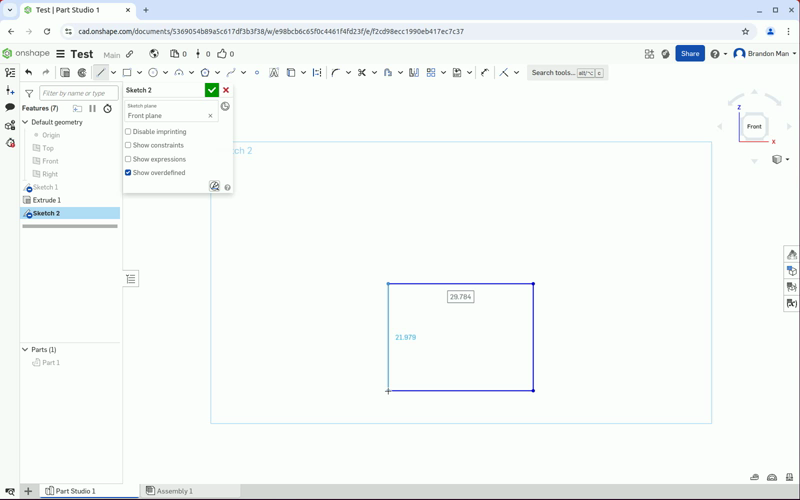
click(388, 390)
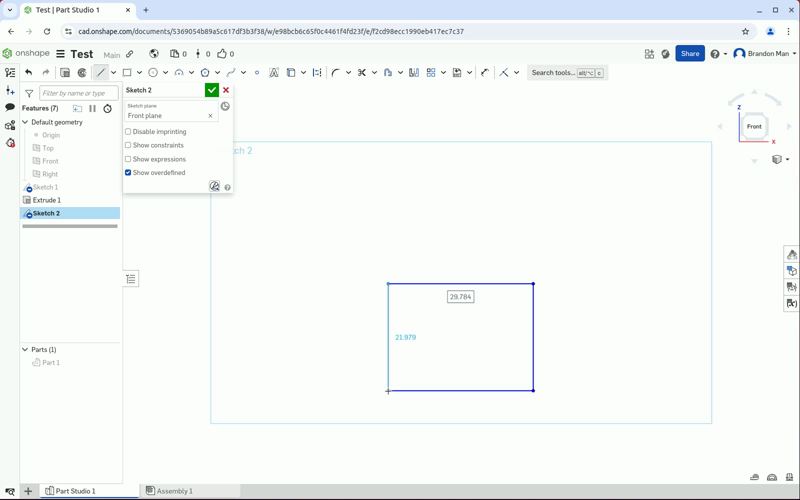
key(esc)
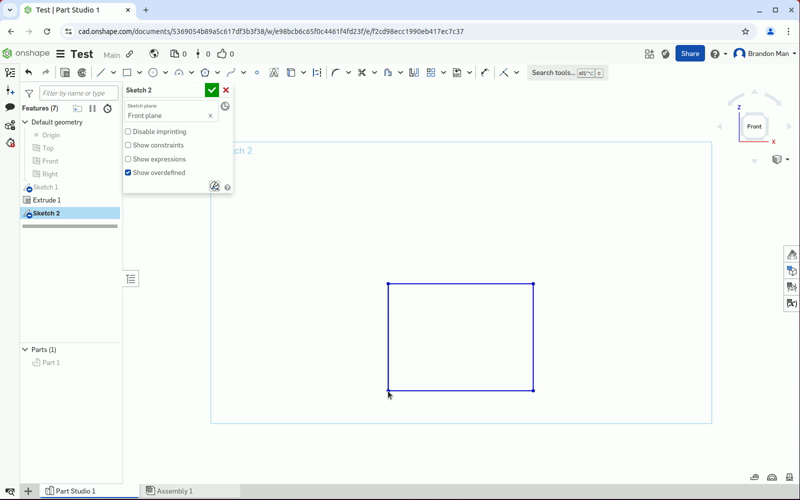
mouse_move(406, 339)
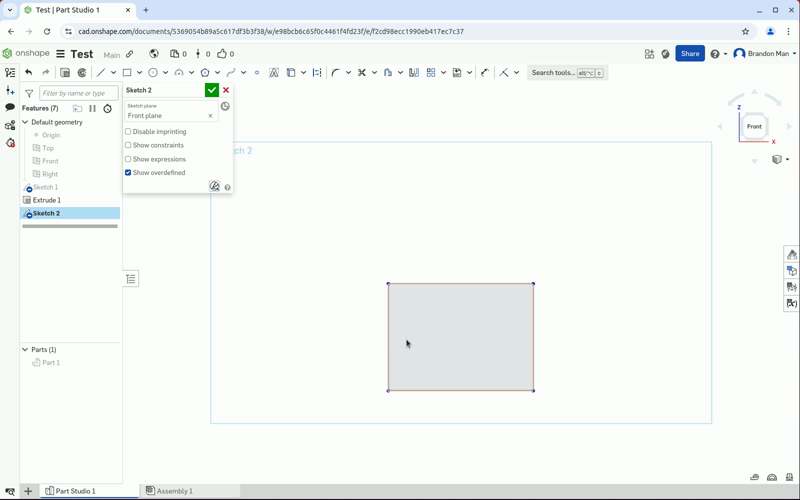
click(406, 339)
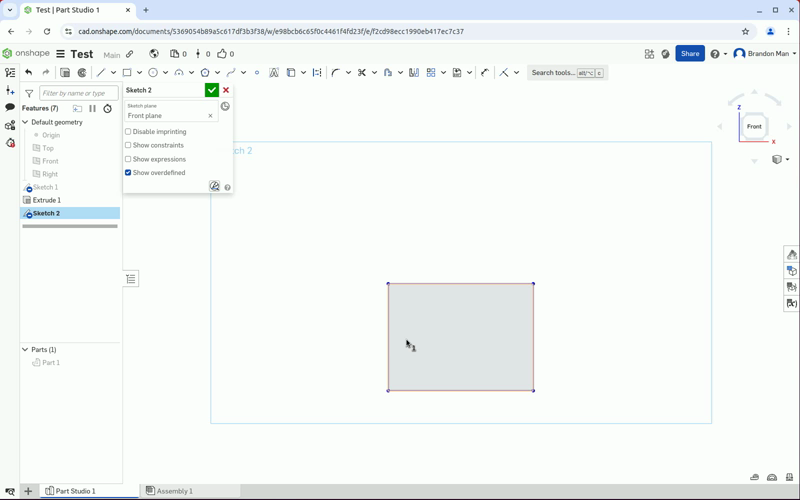
mouse_move(73, 352)
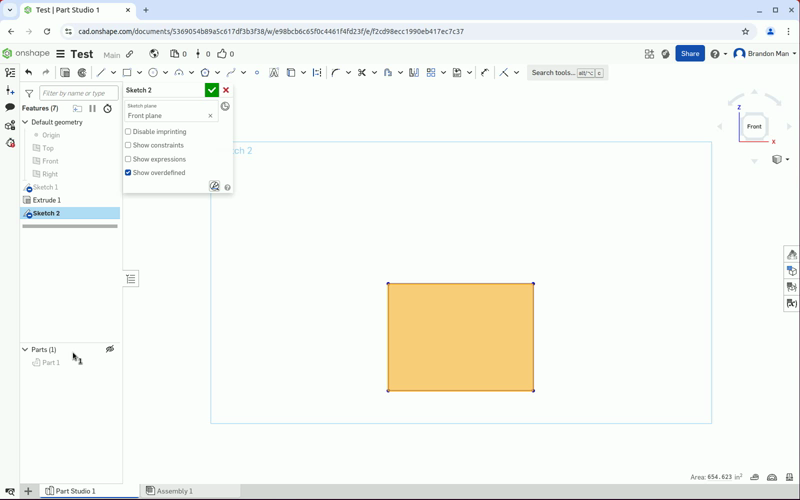
key(shift+y)
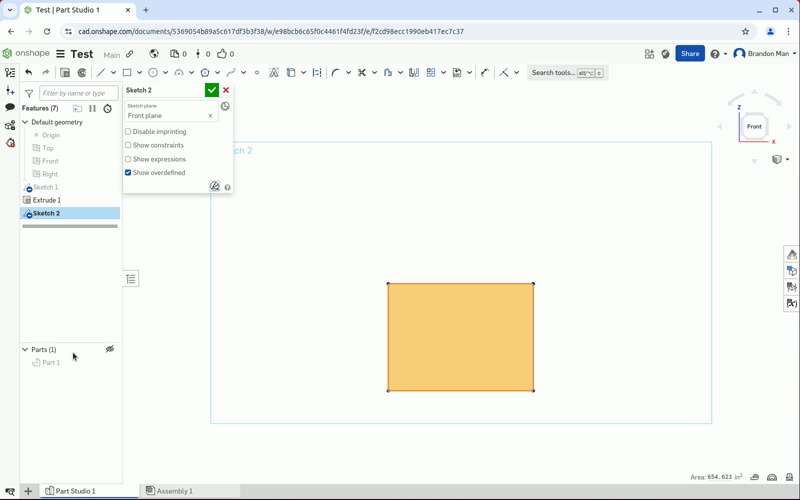
key(shift+e)
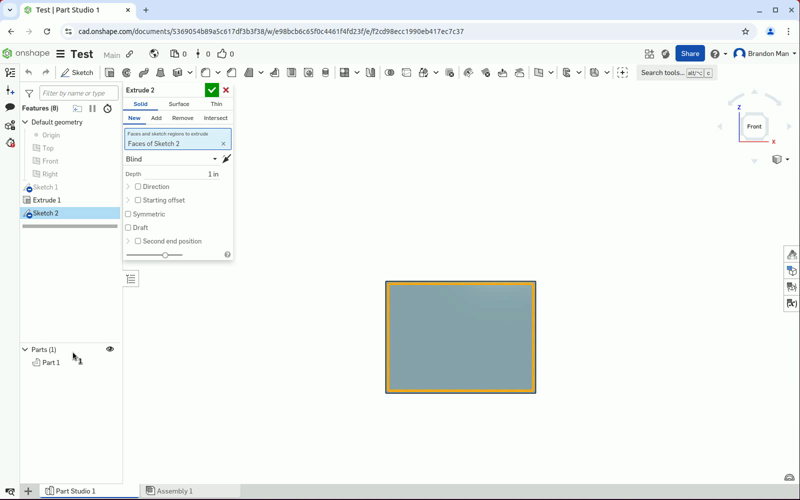
mouse_move(143, 106)
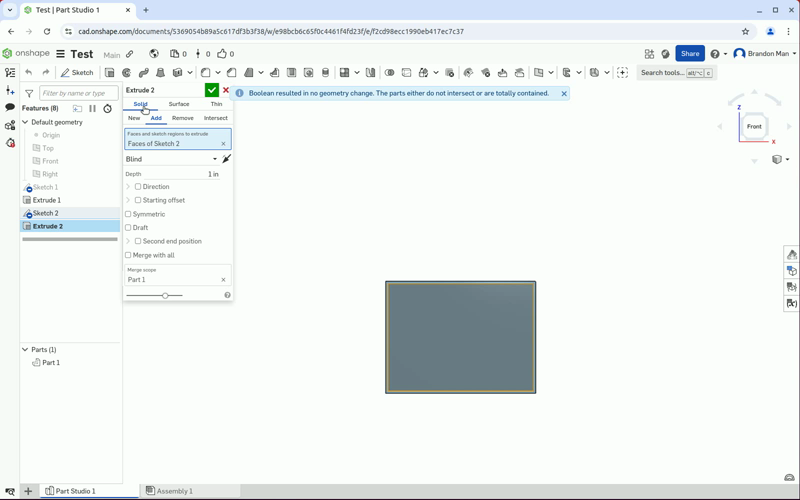
click(143, 106)
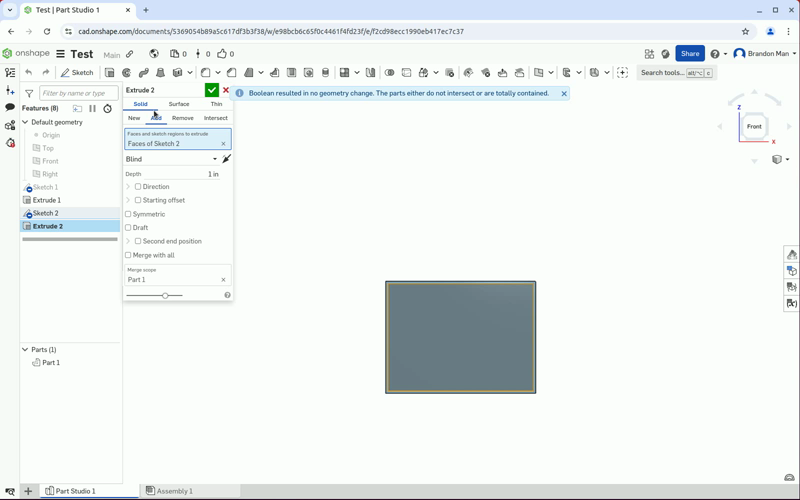
mouse_move(186, 120)
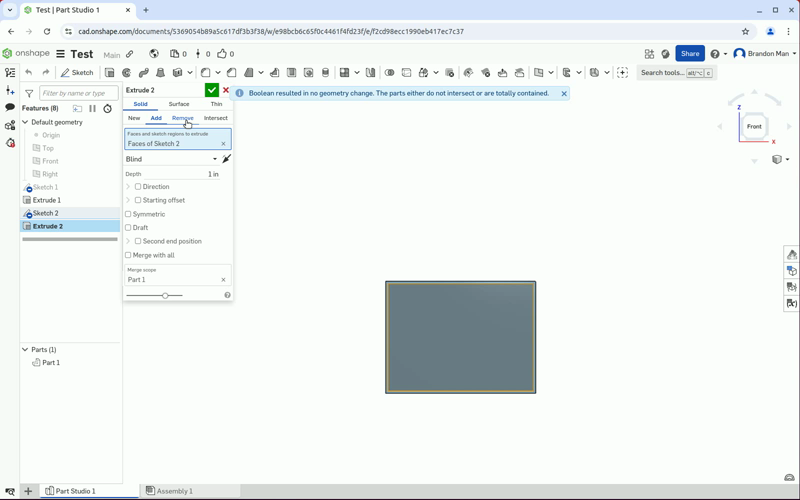
click(186, 120)
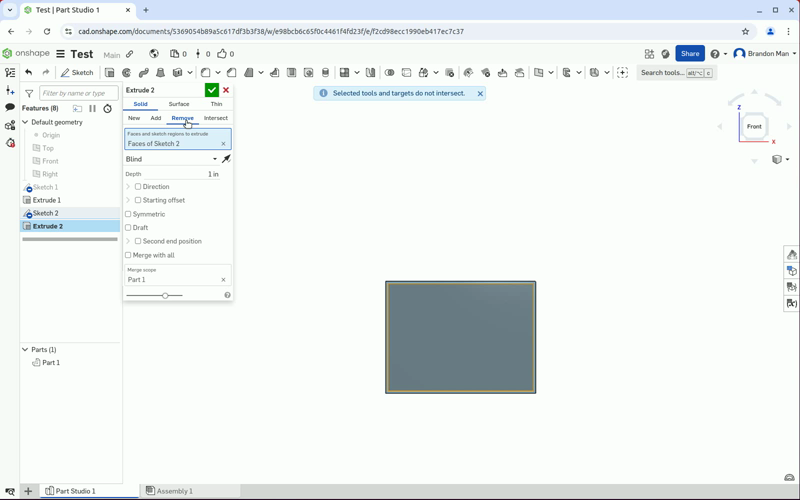
key(tab, 4)
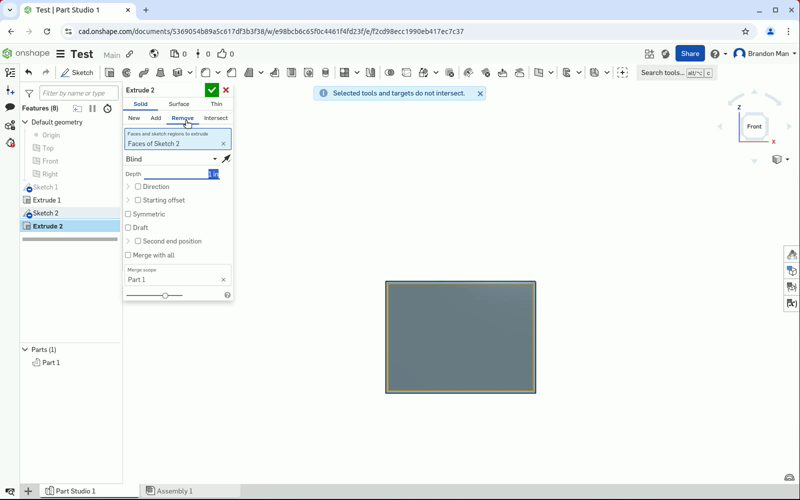
text(-22.627)
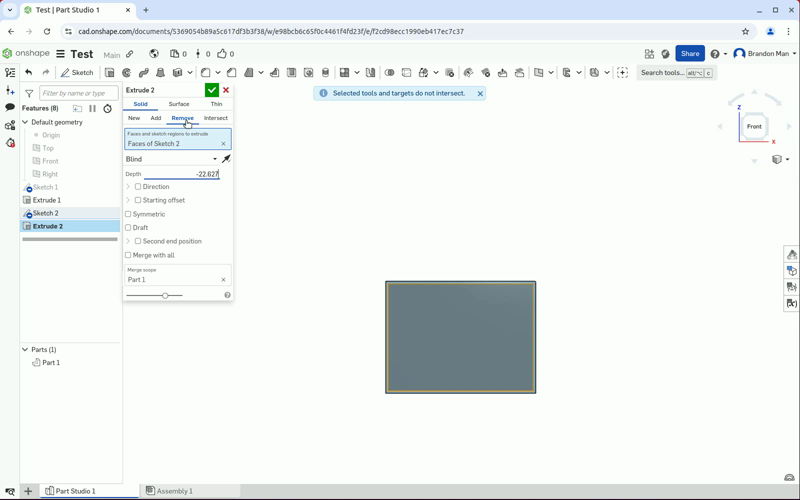
key(tab, 6)
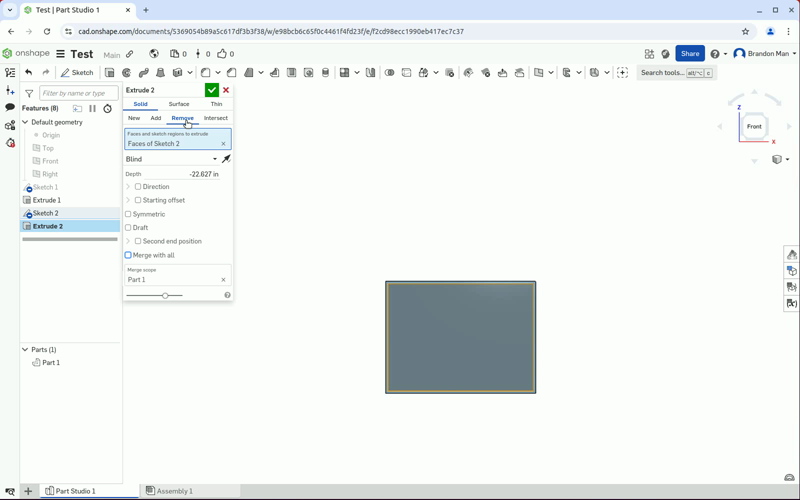
key(space)
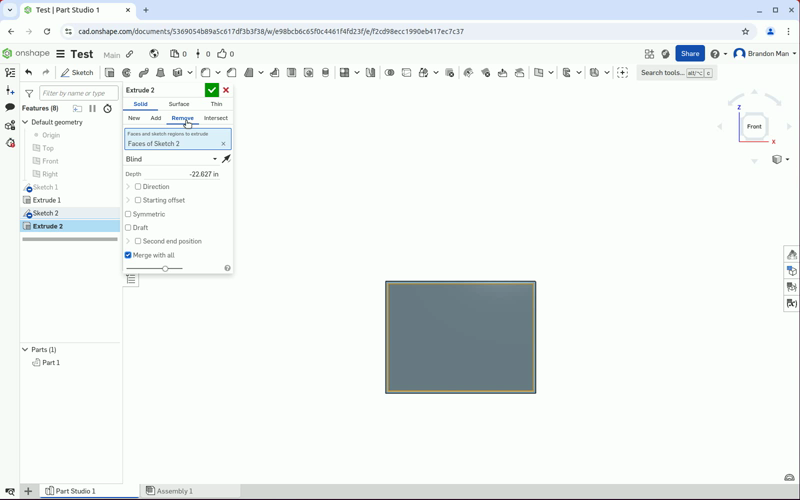
key(enter)
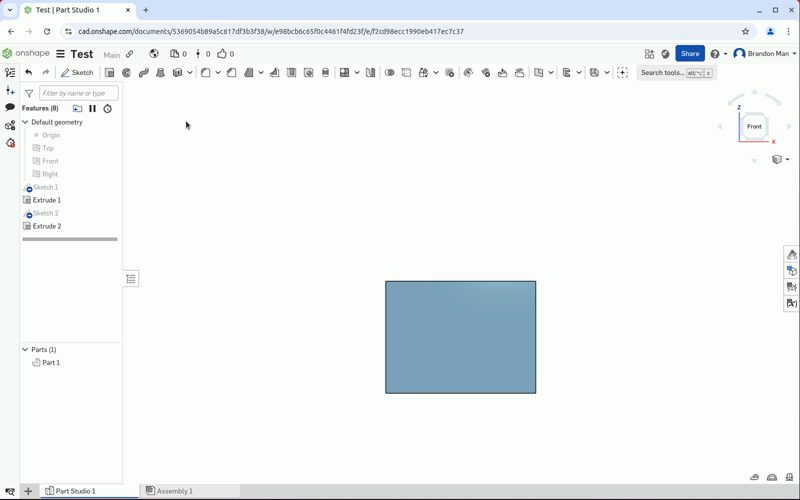
key(shift+h)
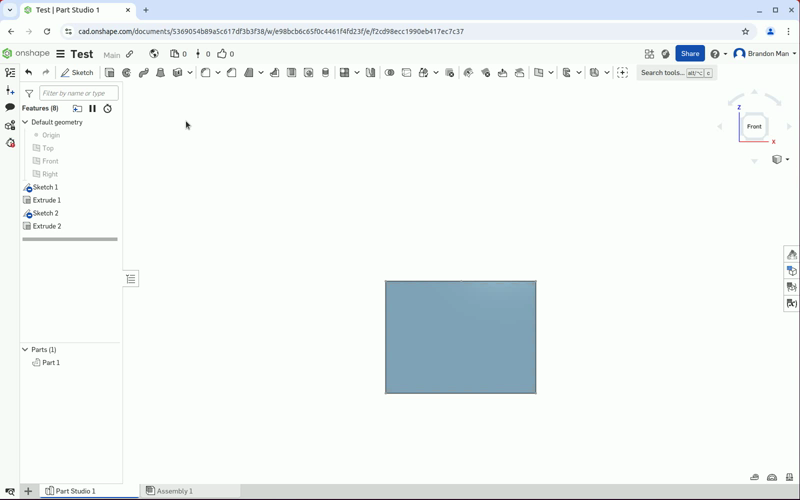
key(shift+h)
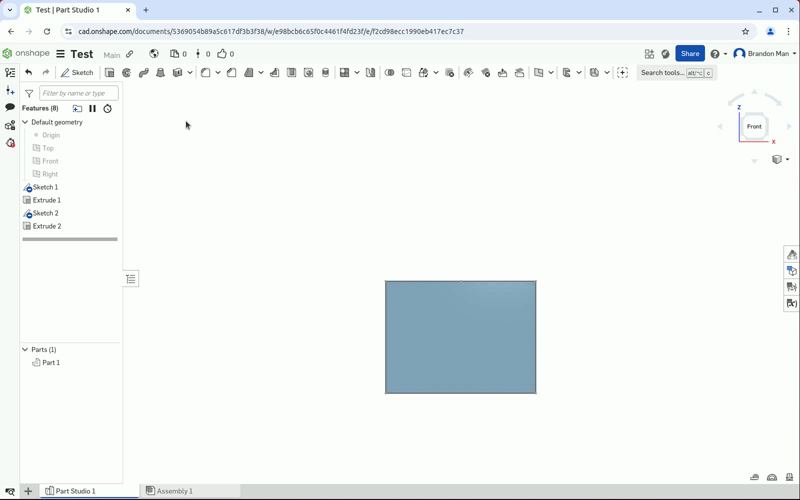
key(shift+7)
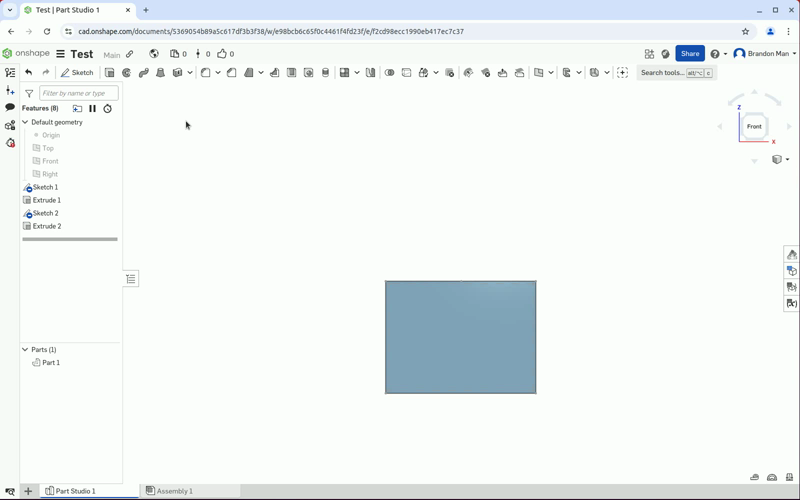
key(left, 2)
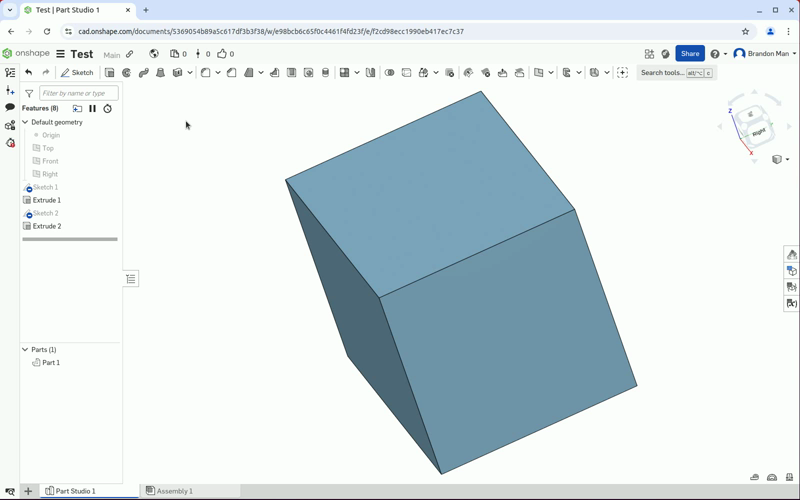
key(down, 2)
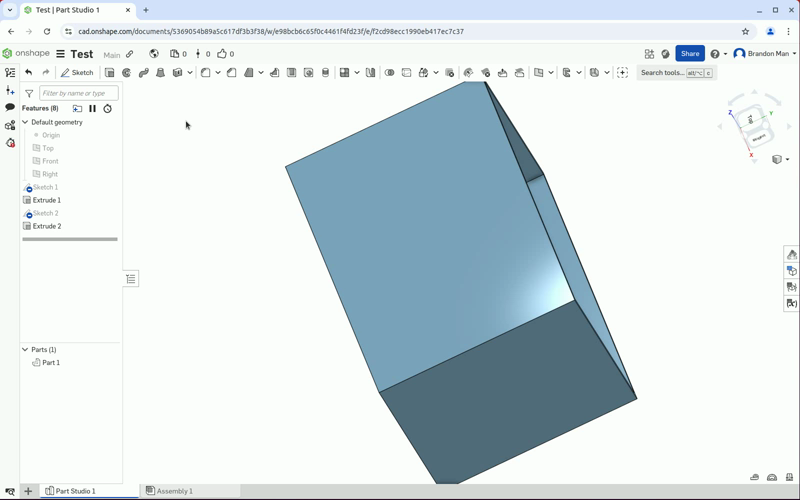
key(up, 2)
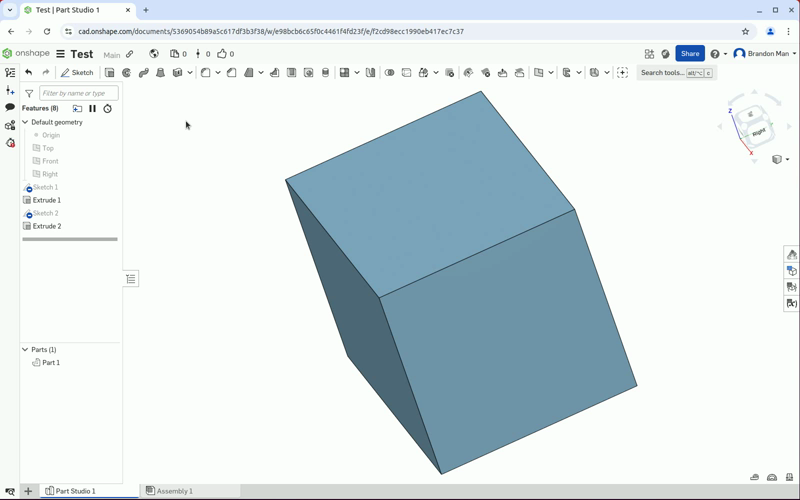
key(right, 2)
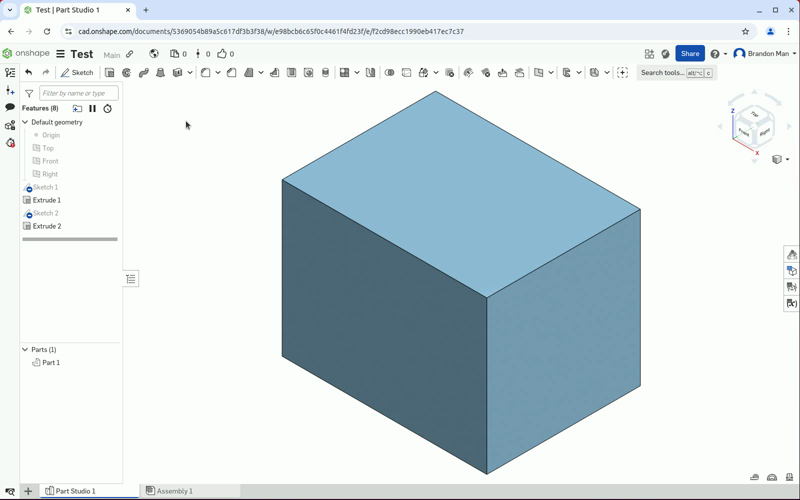
mouse_move(73, 189)
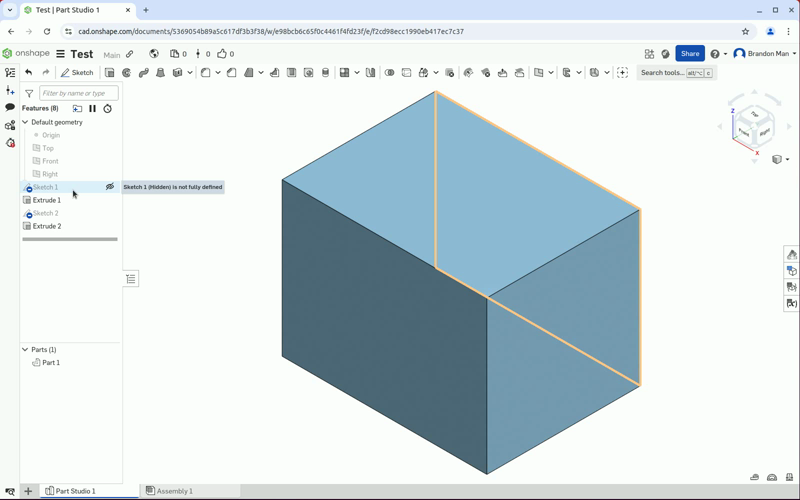
click(73, 189)